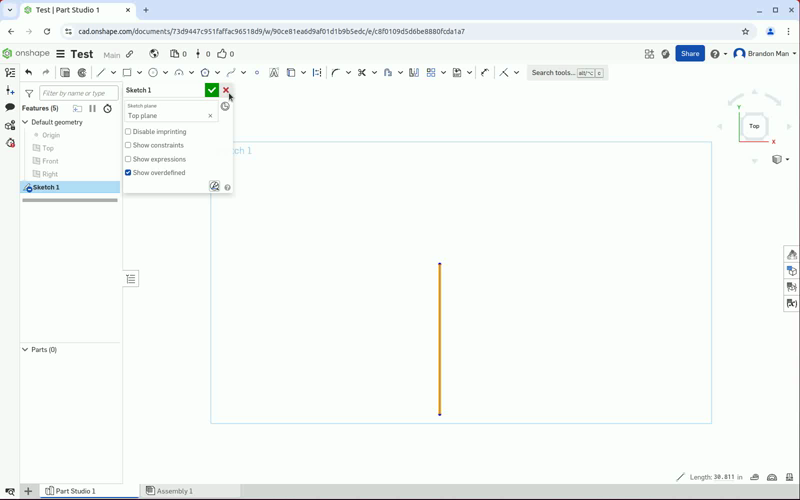
key(shift+h)
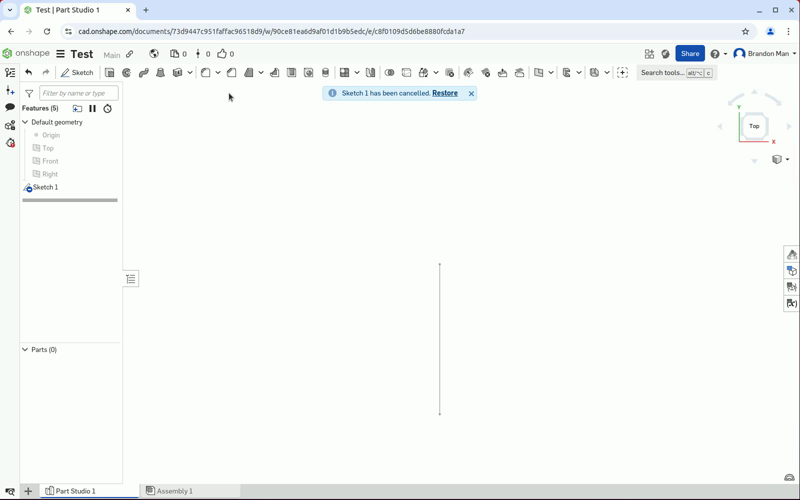
mouse_move(73, 352)
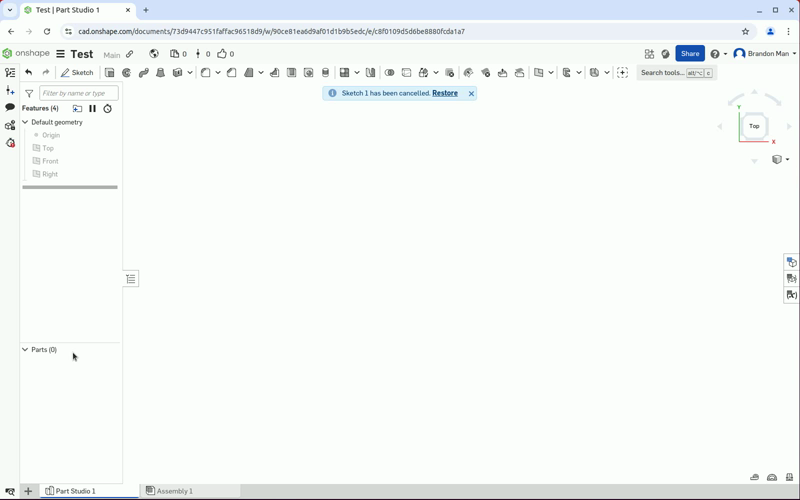
key(y)
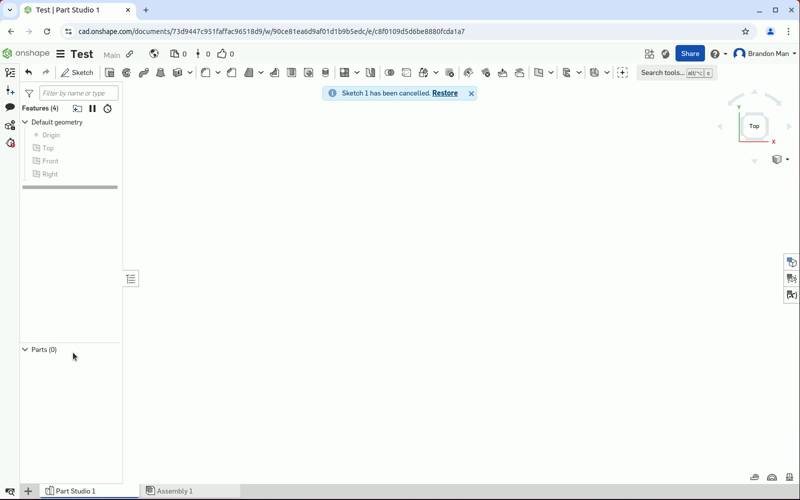
key(shift+p)
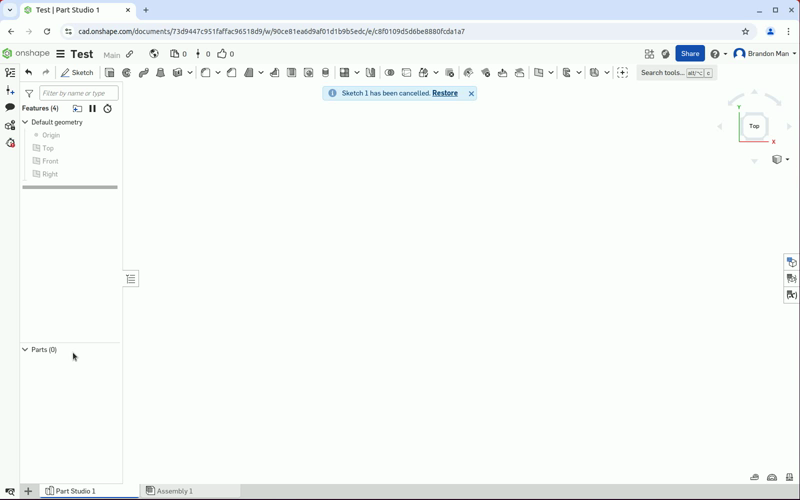
key(space)
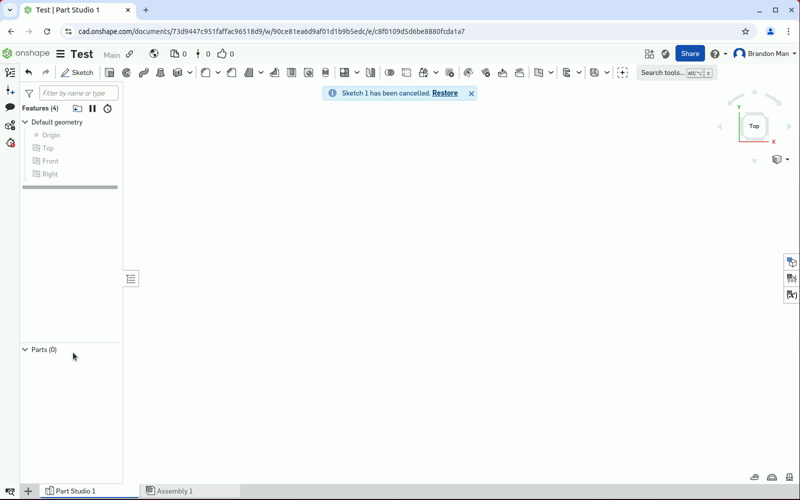
key_down(shift)
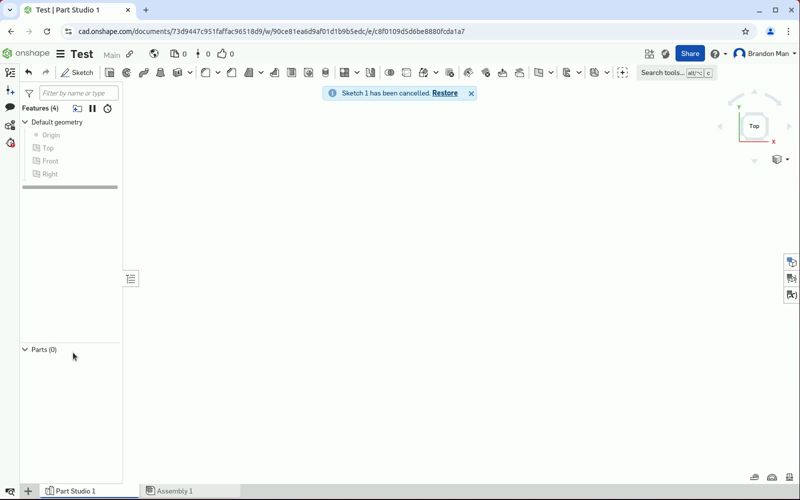
key(up)
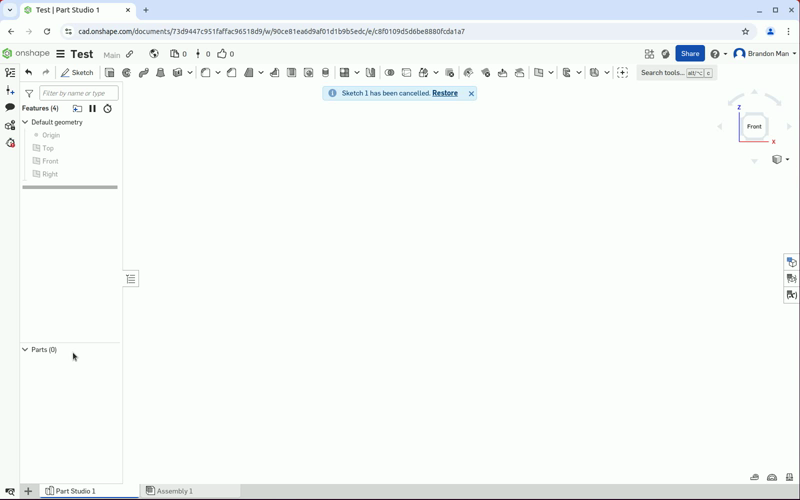
key_up(shift)
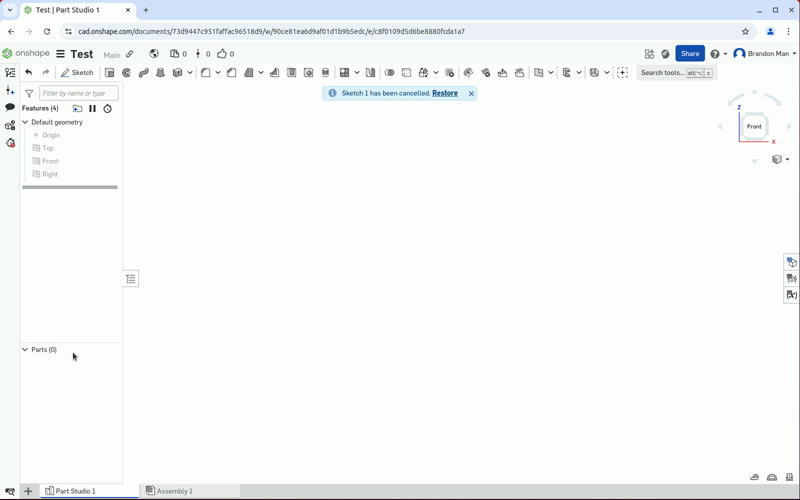
mouse_move(73, 352)
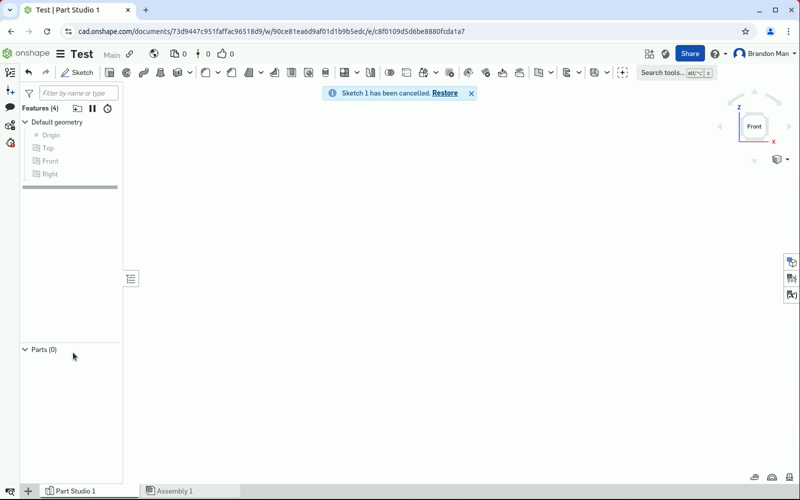
key(shift+y)
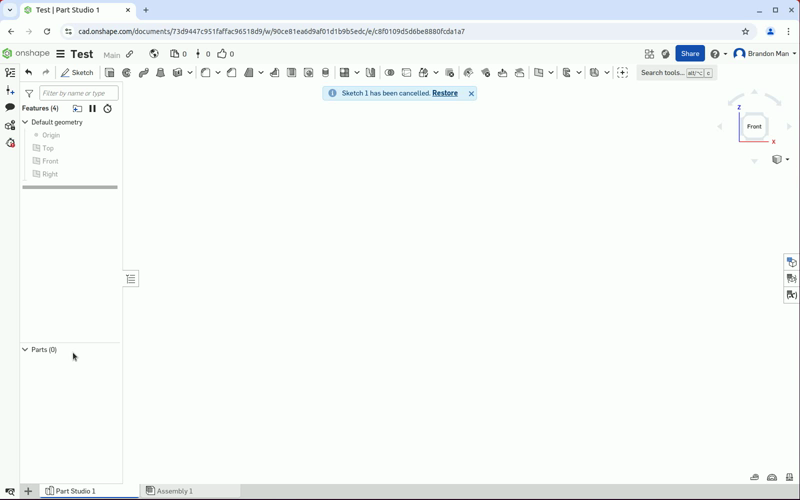
key(shift+s)
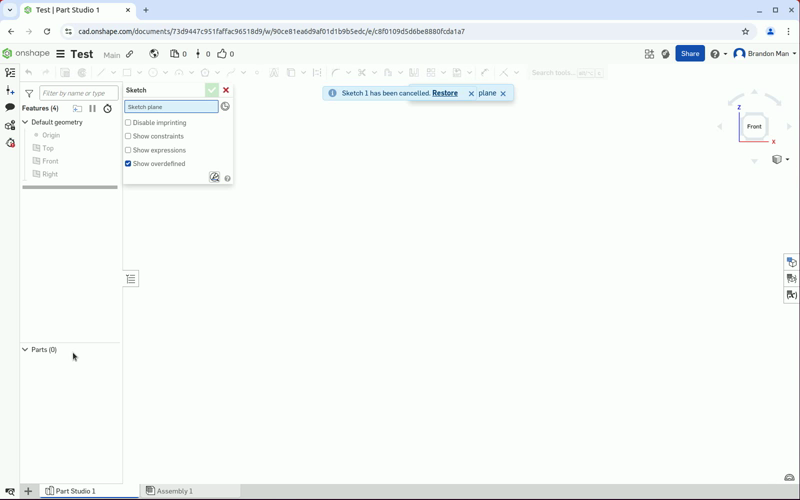
mouse_move(73, 163)
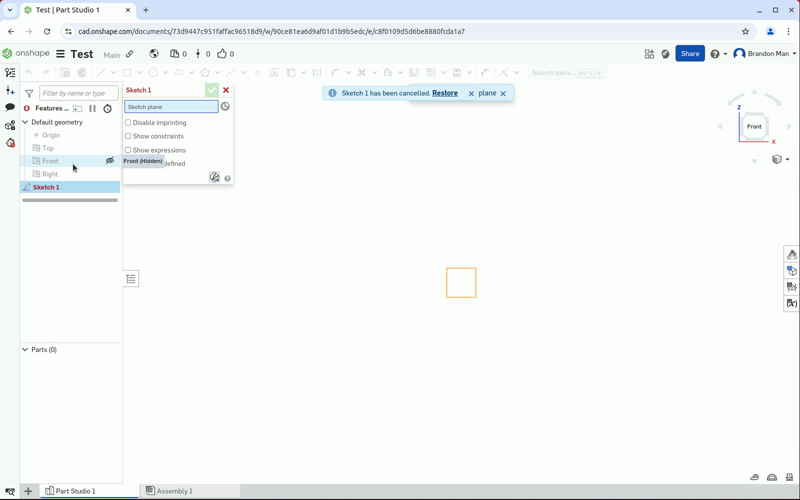
click(73, 163)
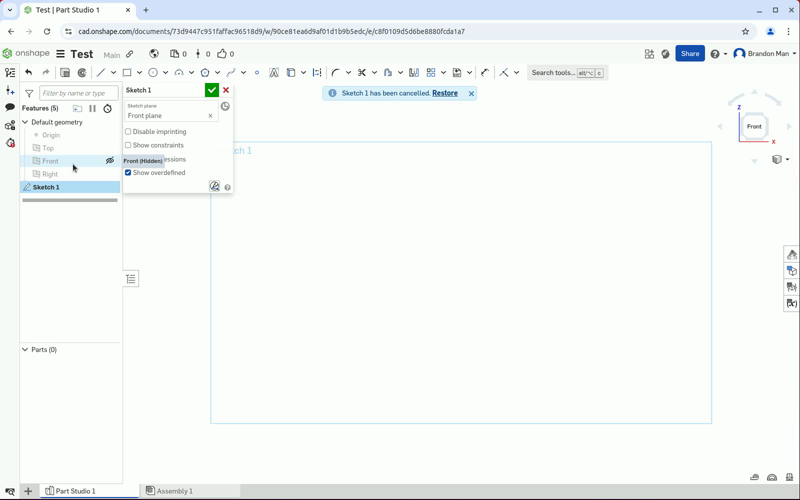
mouse_move(73, 352)
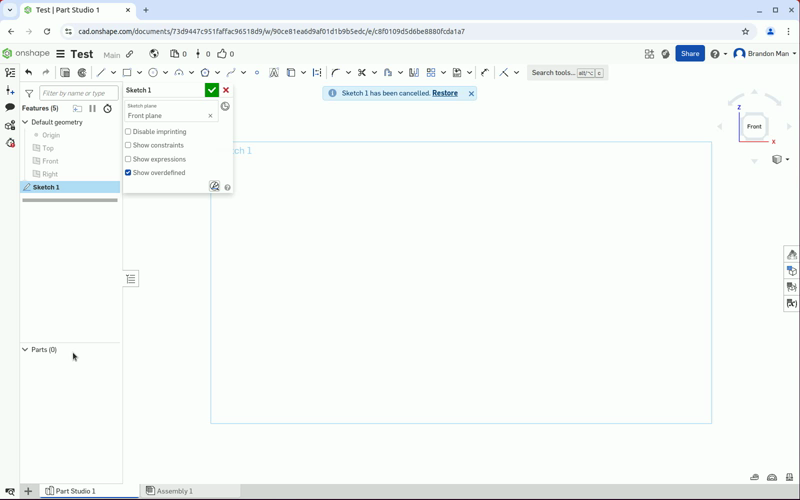
key(y)
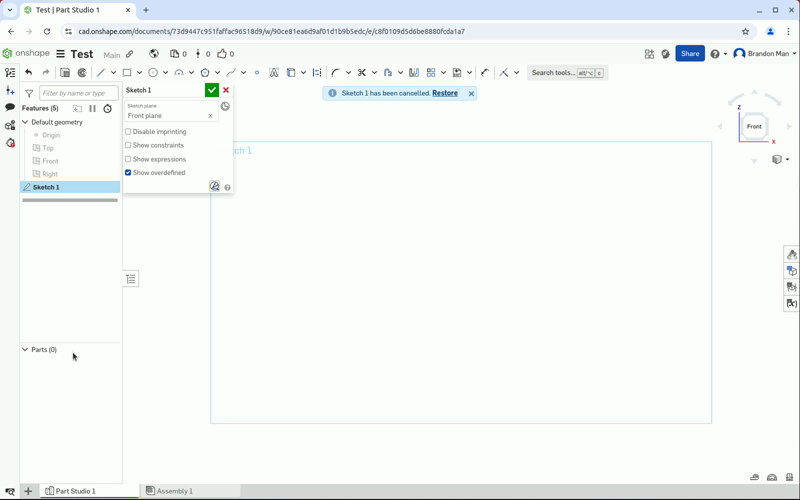
key(c)
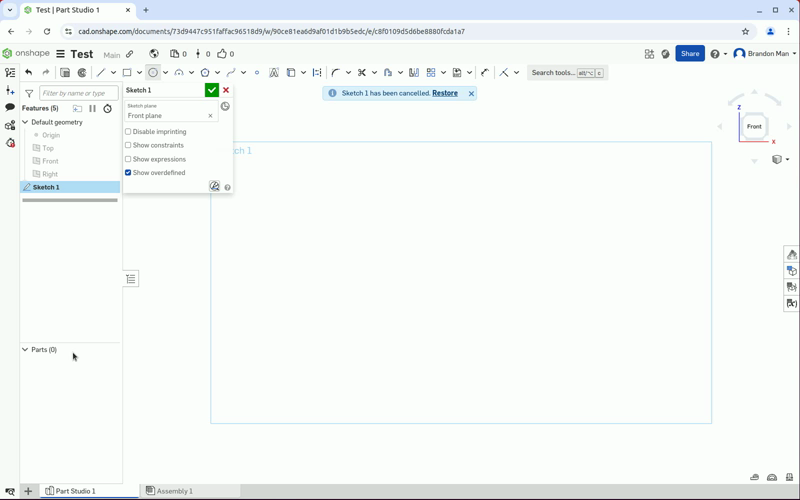
key_down(shift)
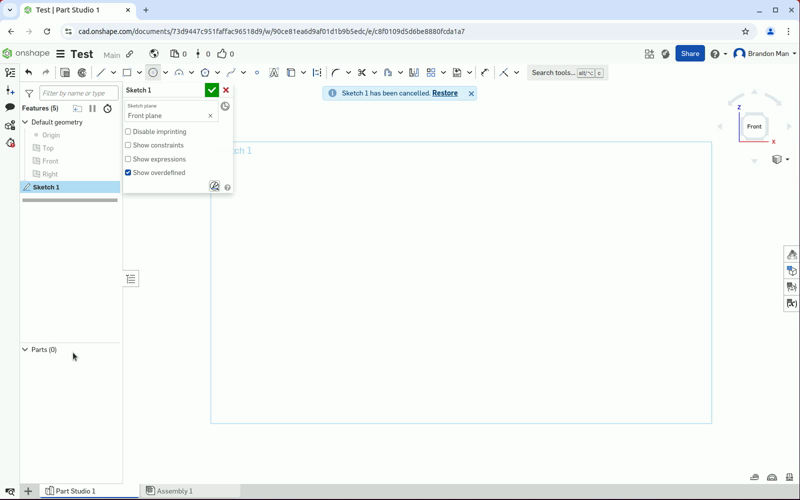
mouse_move(461, 282)
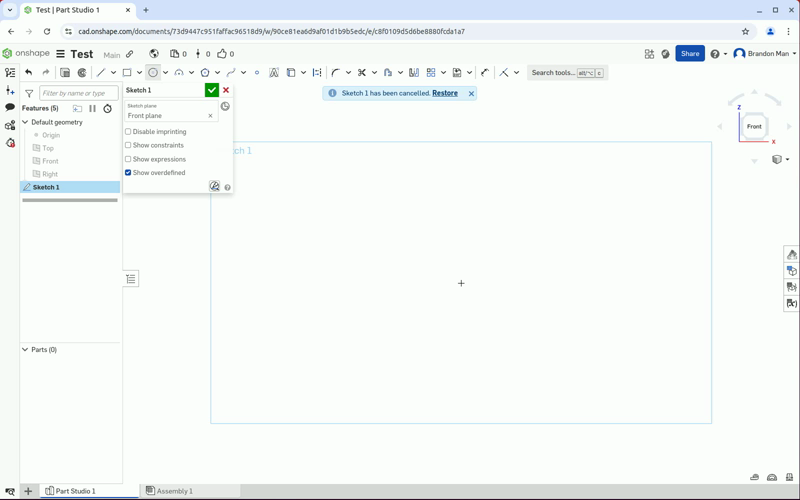
click(461, 282)
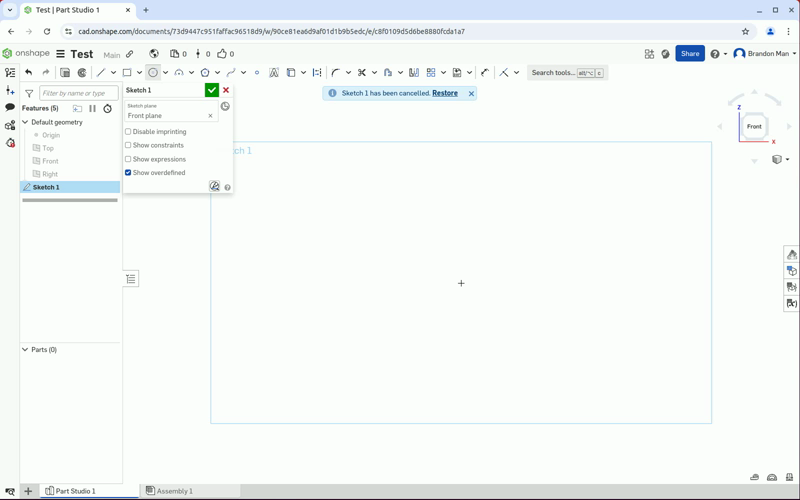
key_up(shift)
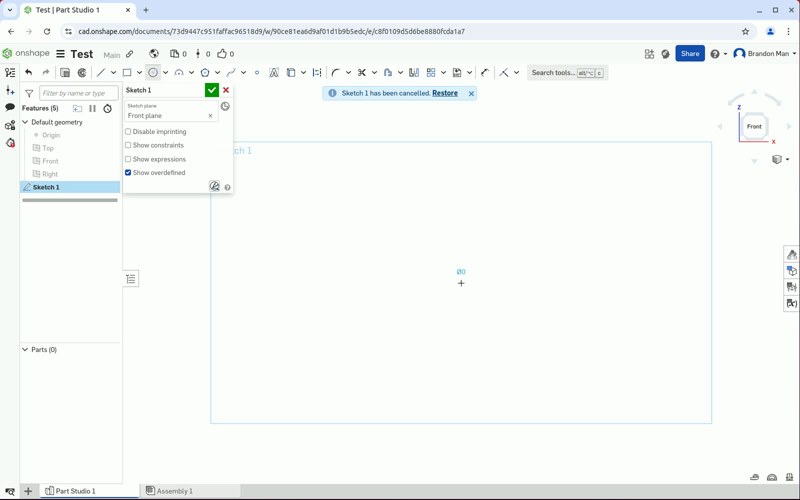
mouse_move(518, 282)
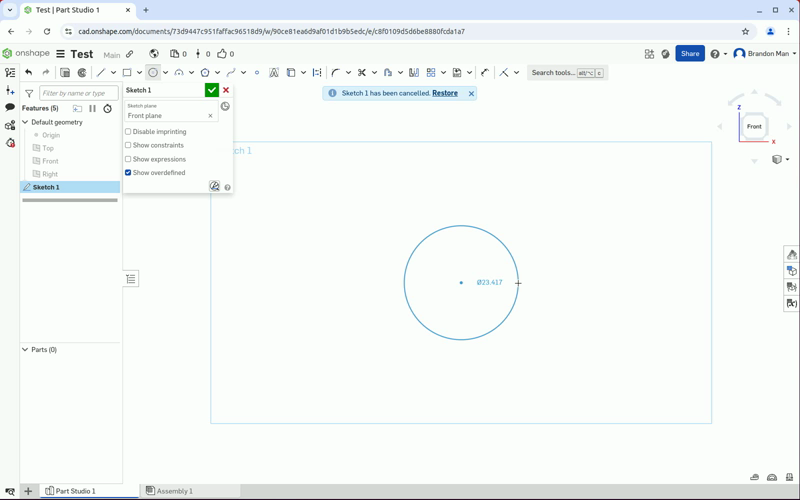
click(518, 282)
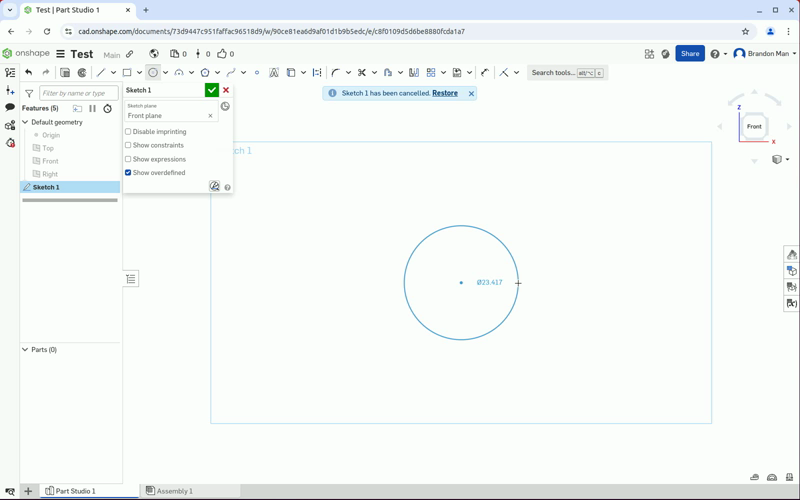
key(esc)
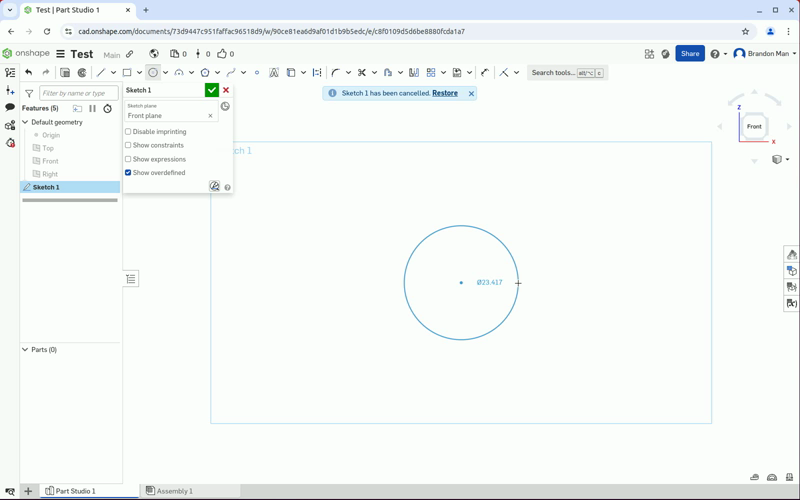
key(c)
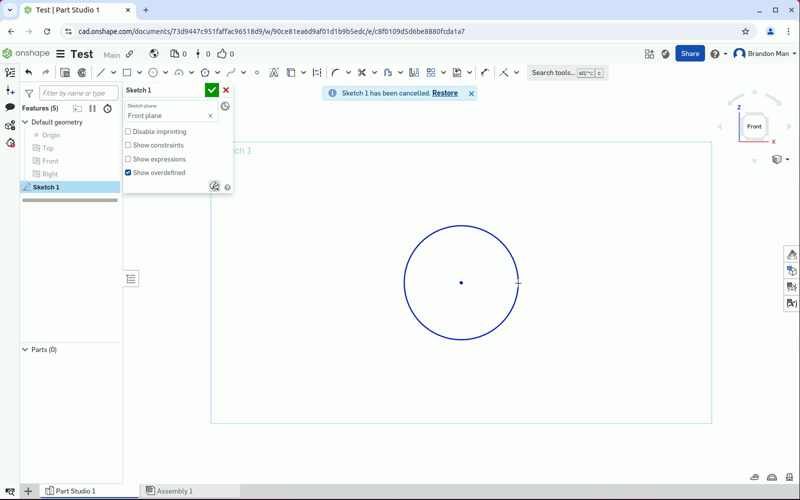
key_down(shift)
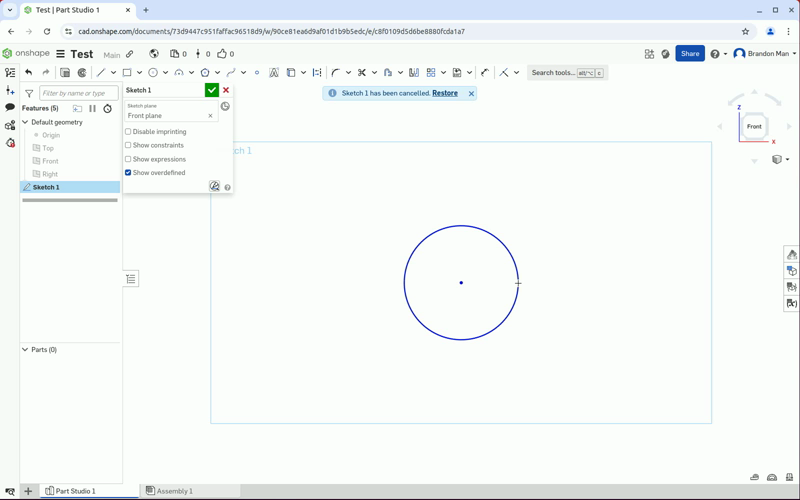
mouse_move(461, 282)
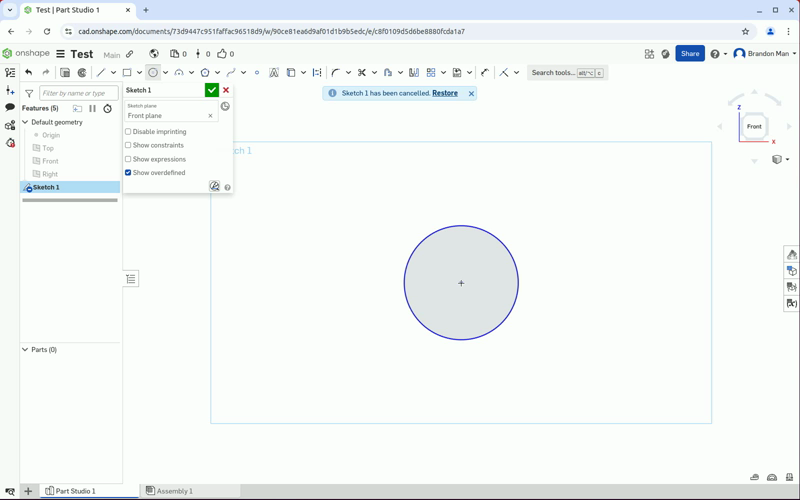
click(461, 282)
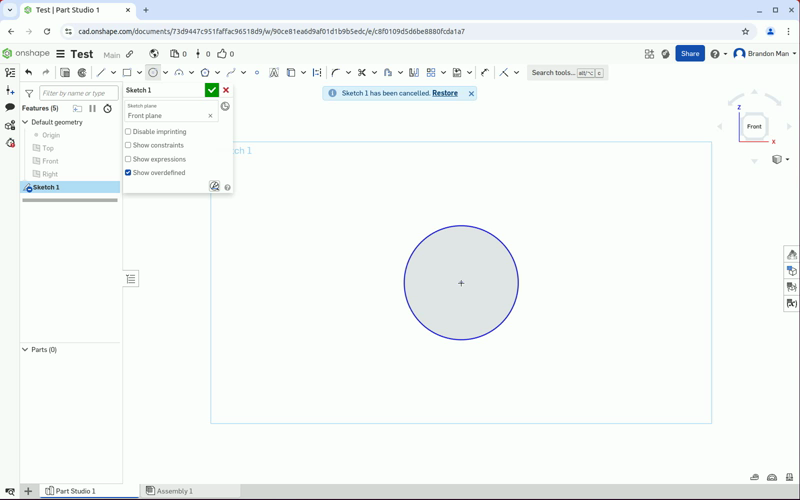
key_up(shift)
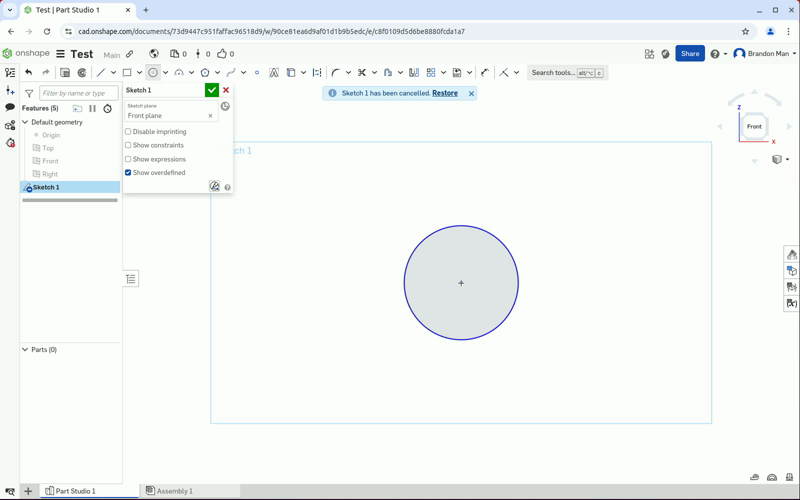
mouse_move(489, 282)
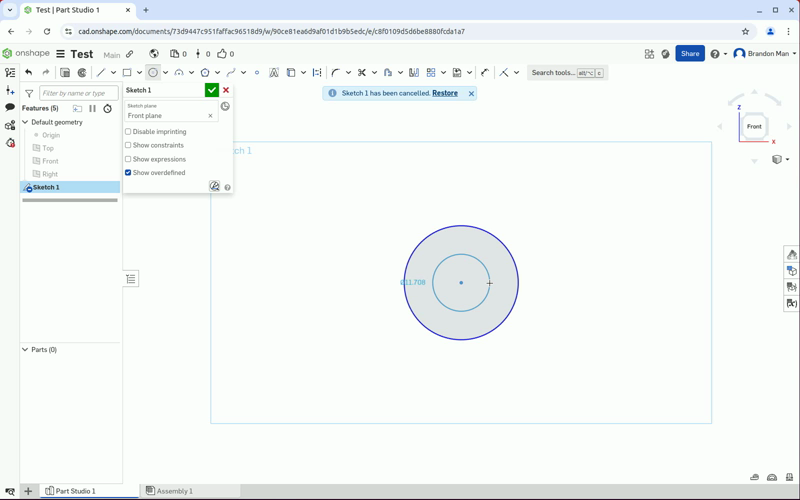
click(489, 282)
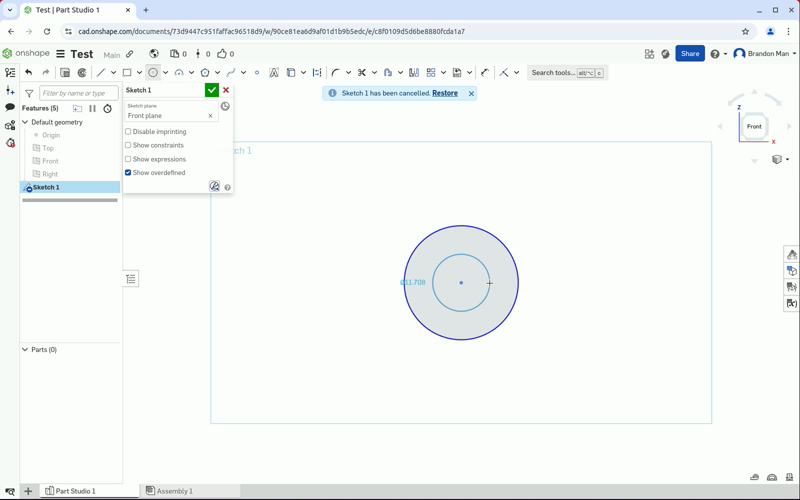
key(esc)
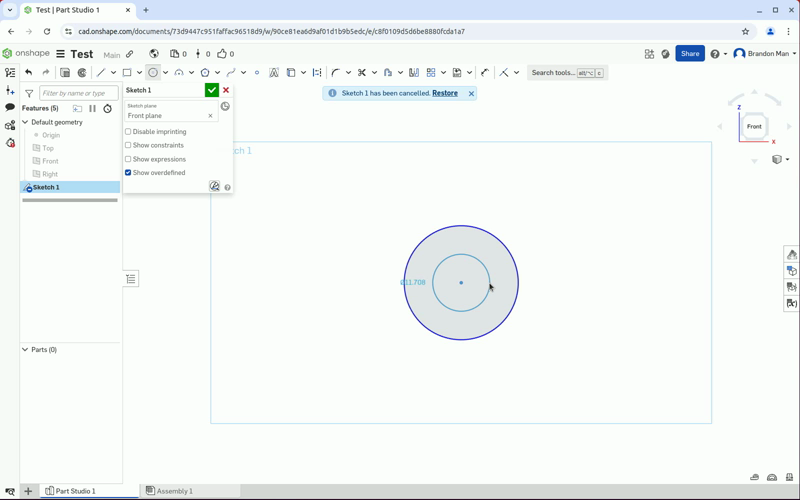
mouse_move(438, 258)
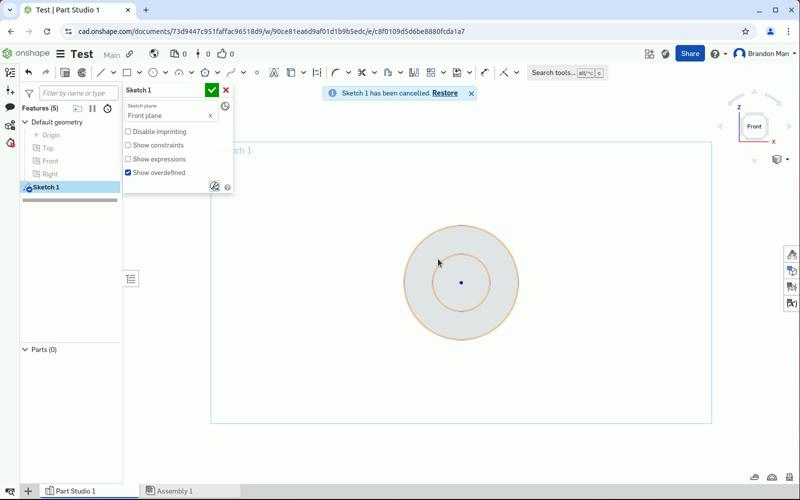
click(438, 258)
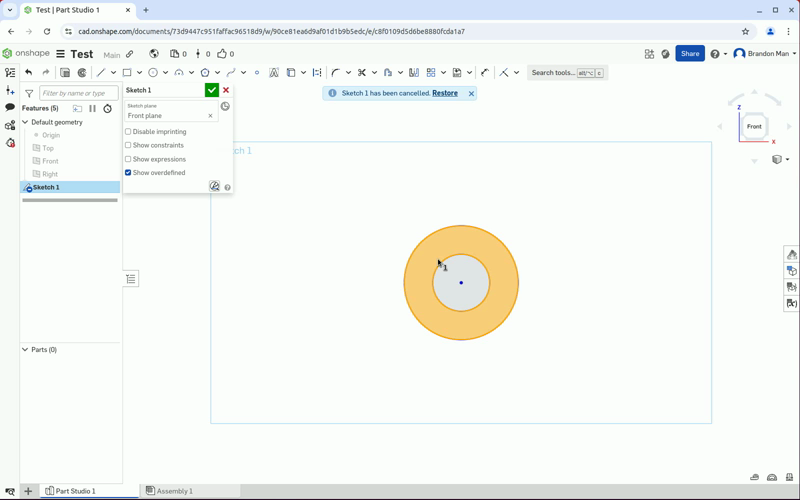
mouse_move(73, 352)
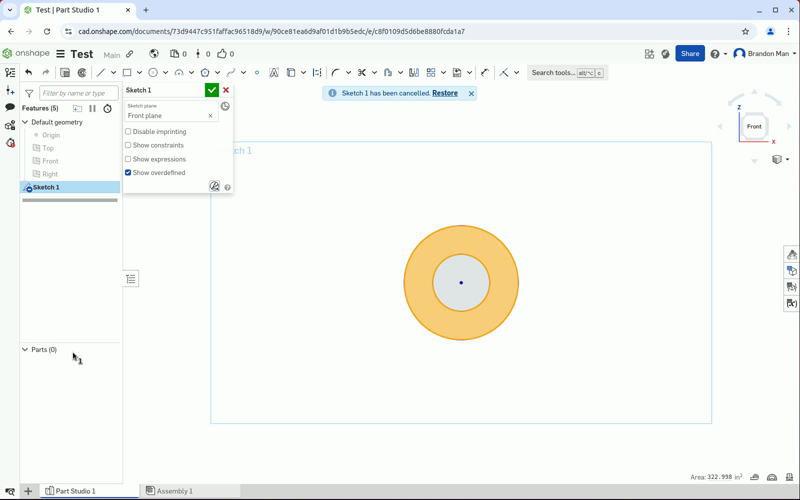
key(shift+y)
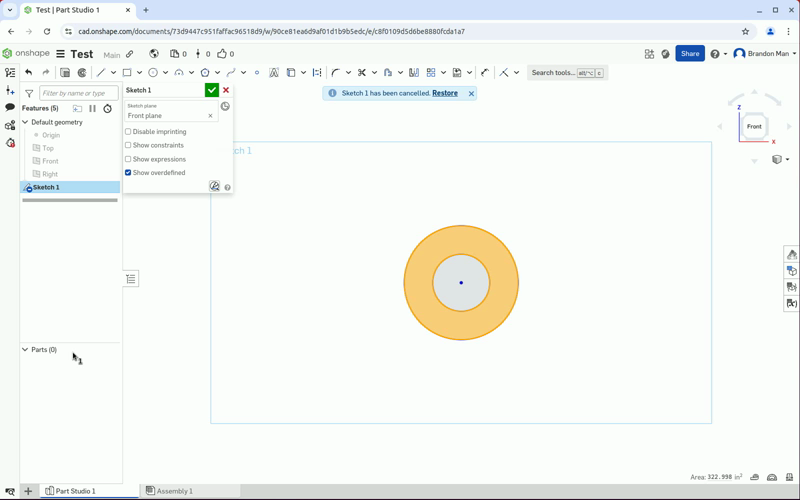
key(shift+e)
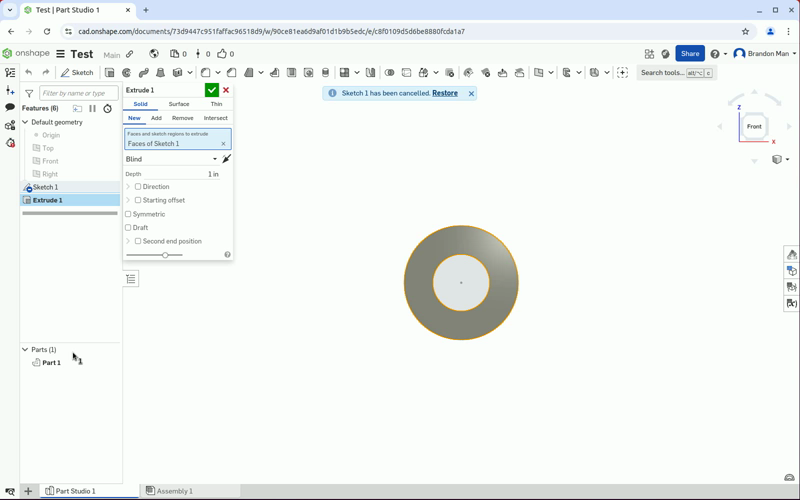
mouse_move(143, 106)
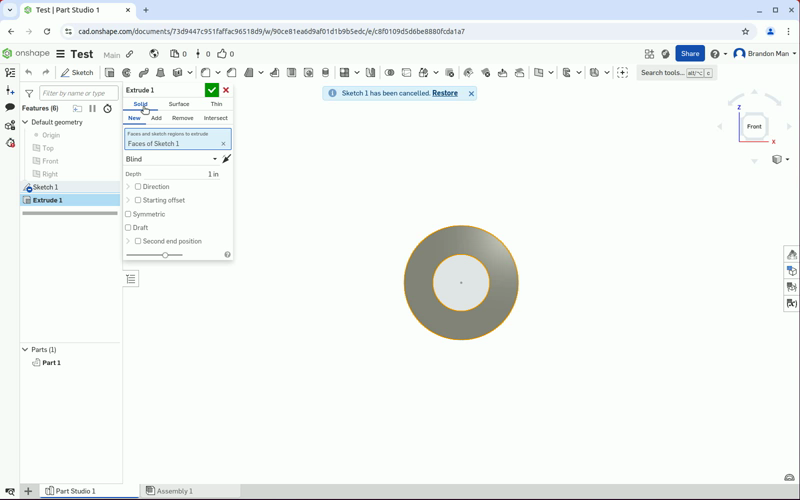
click(143, 106)
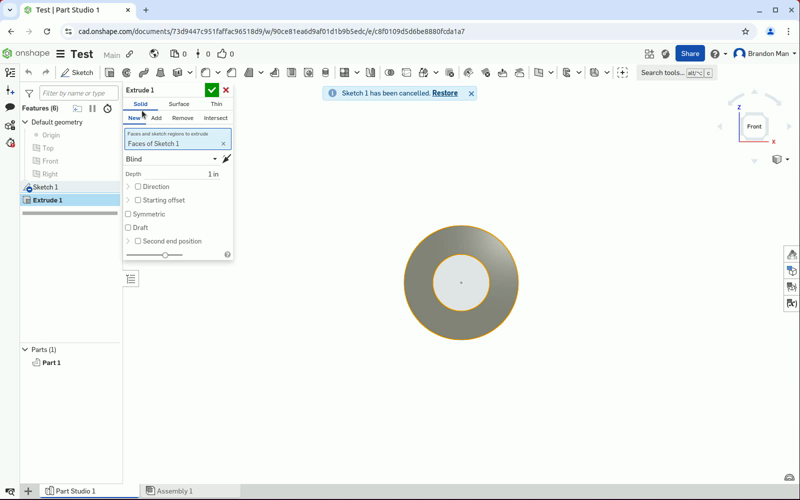
mouse_move(137, 120)
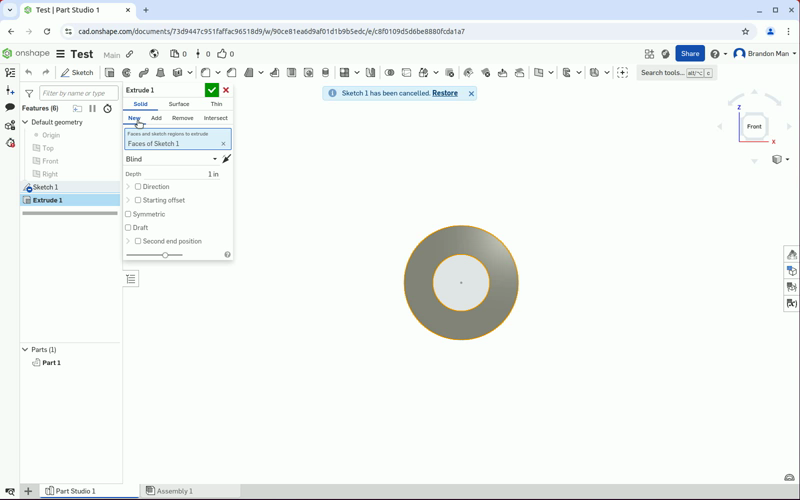
click(137, 120)
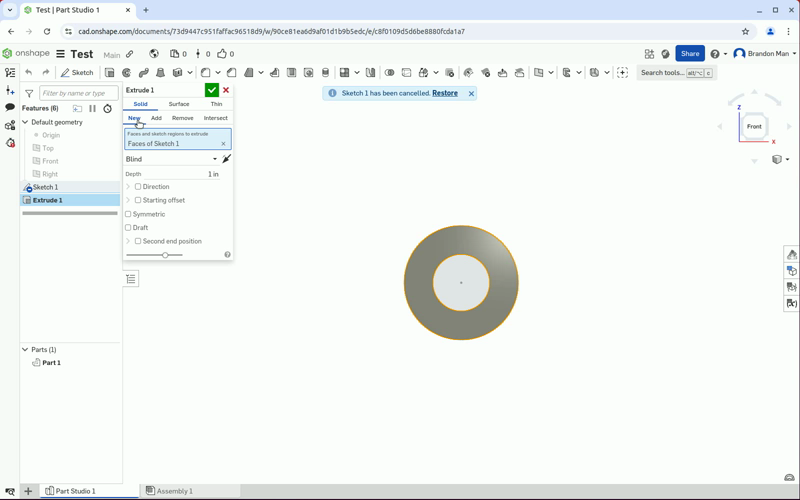
key(tab, 4)
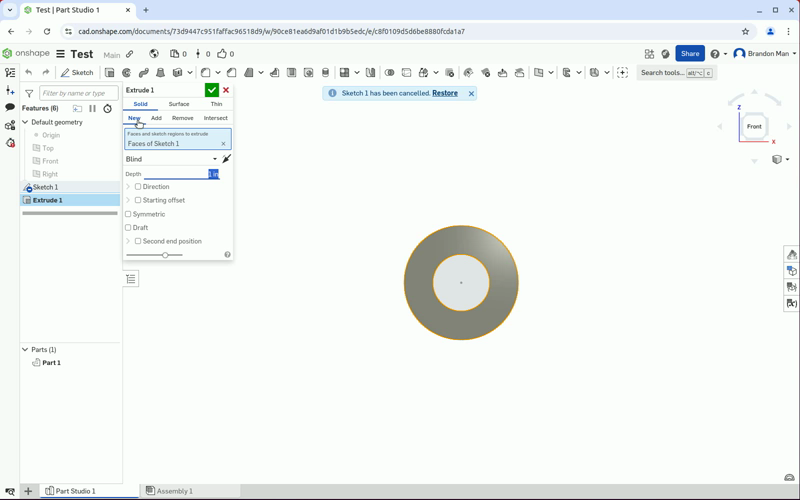
text(-23.108)
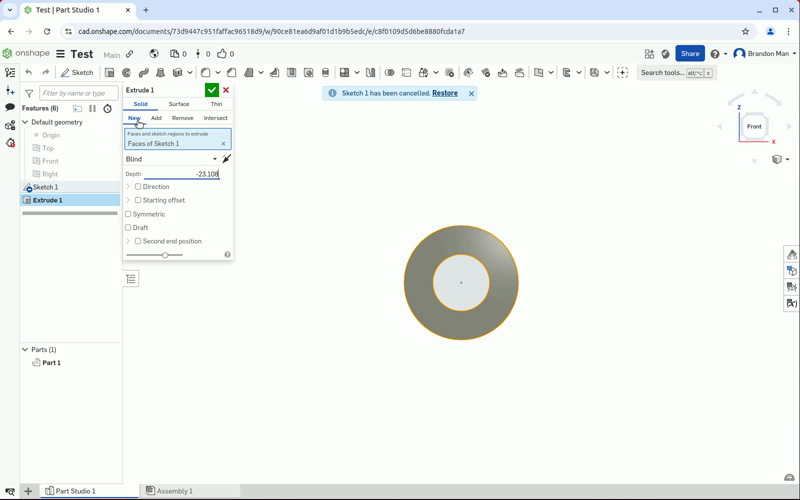
key(enter)
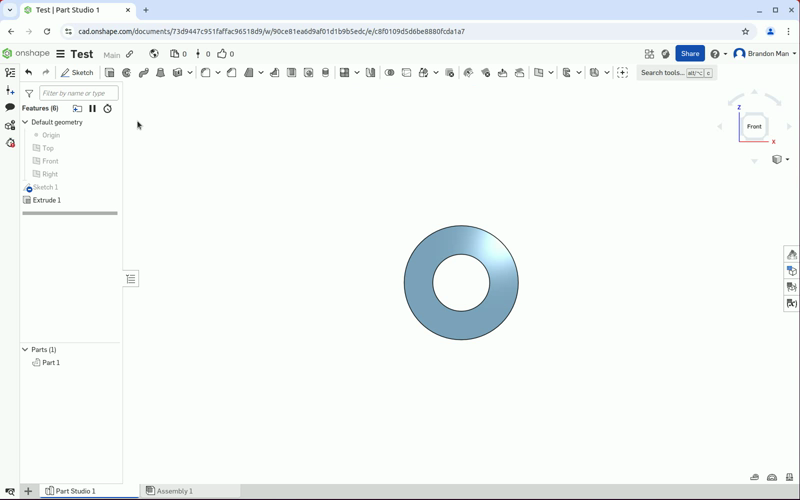
key(shift+h)
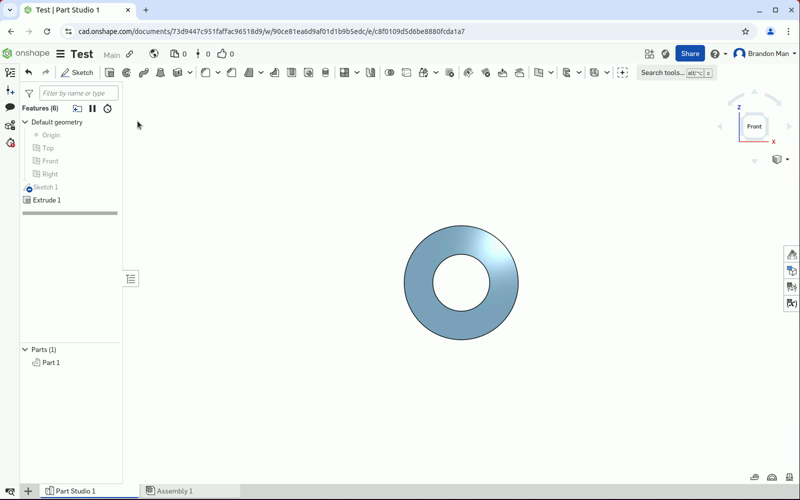
key(shift+h)
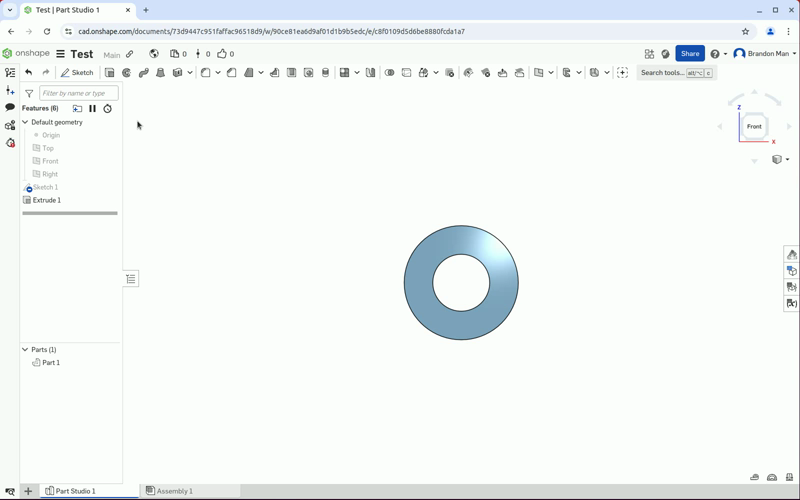
mouse_move(73, 189)
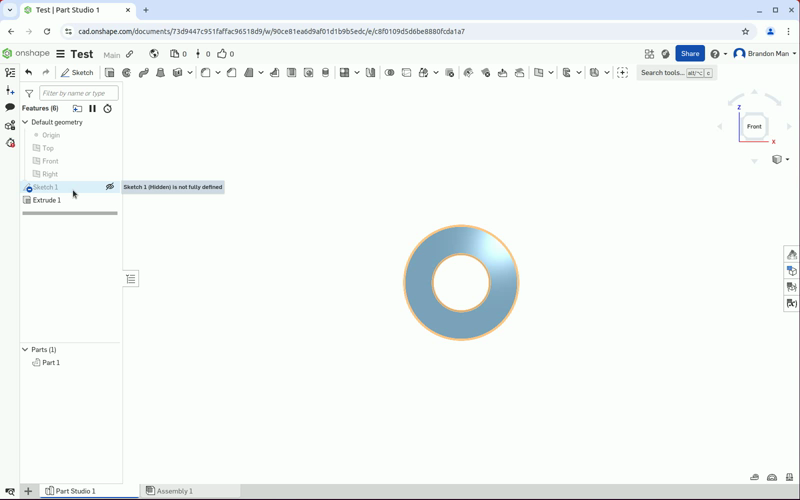
click(73, 189)
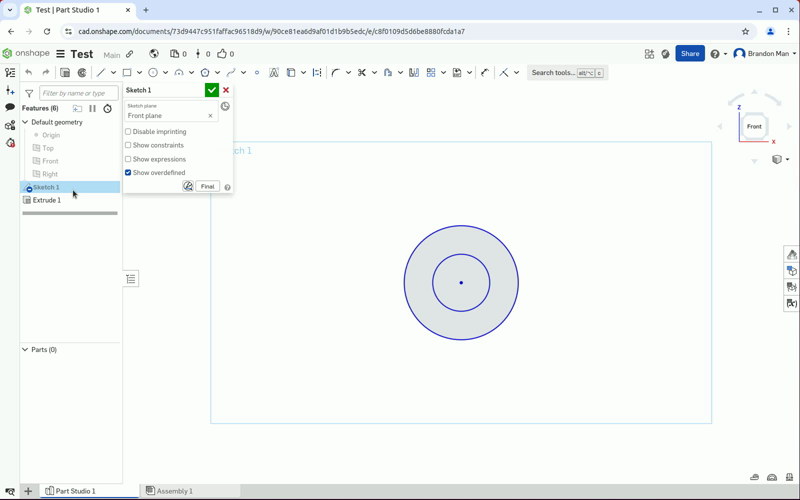
mouse_move(229, 92)
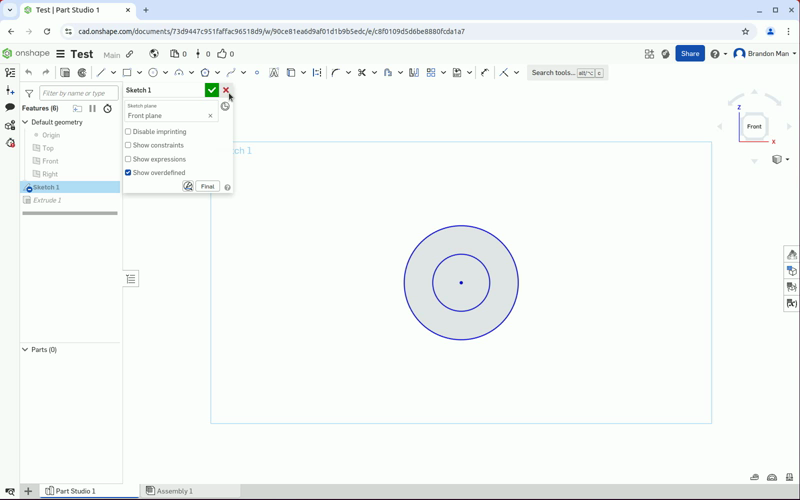
click(229, 92)
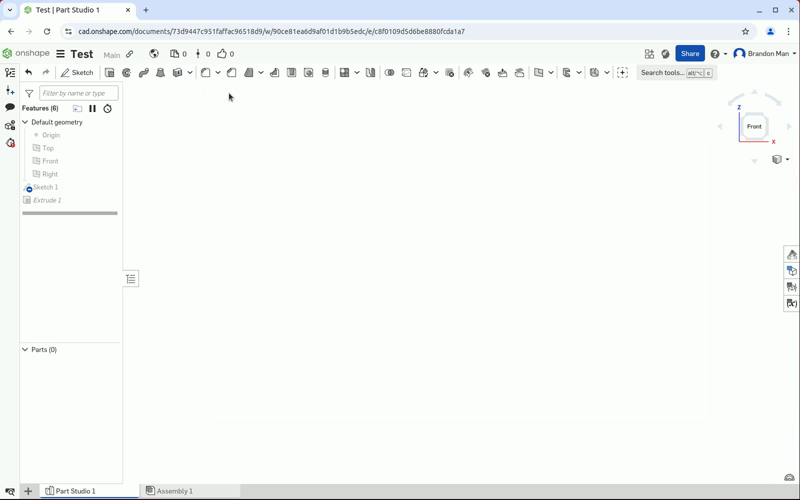
mouse_move(73, 352)
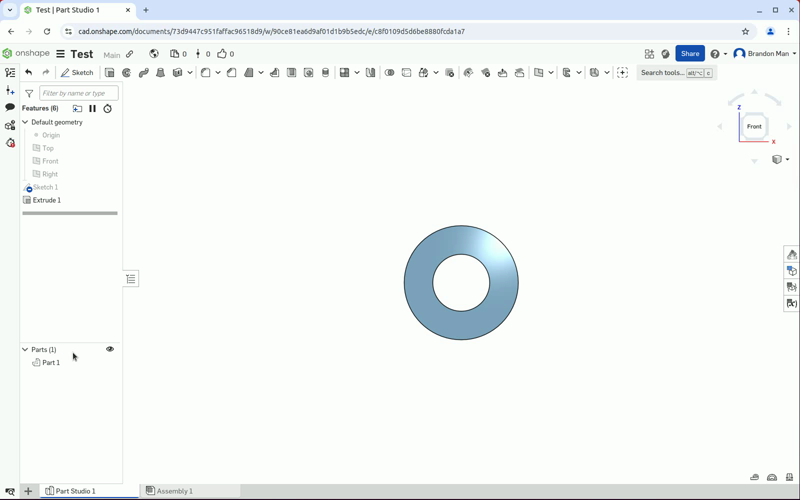
key(y)
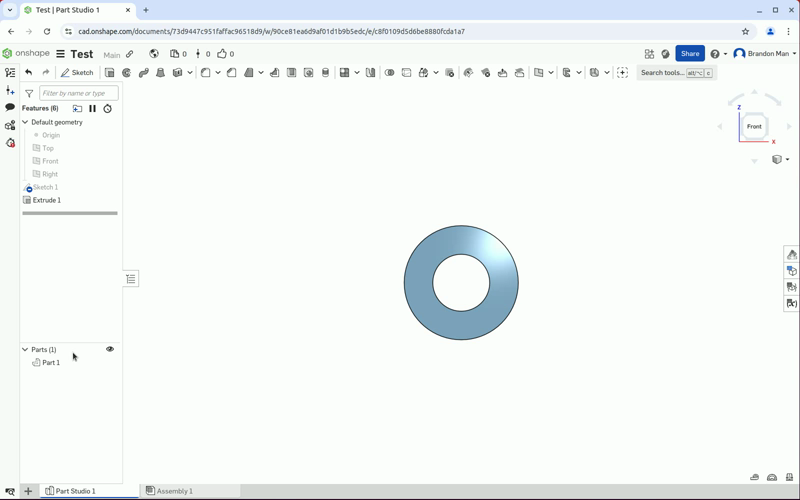
key(shift+p)
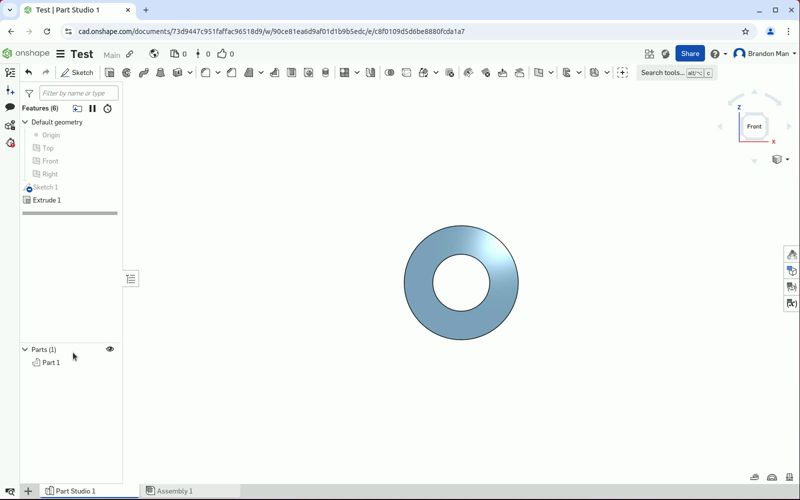
key(space)
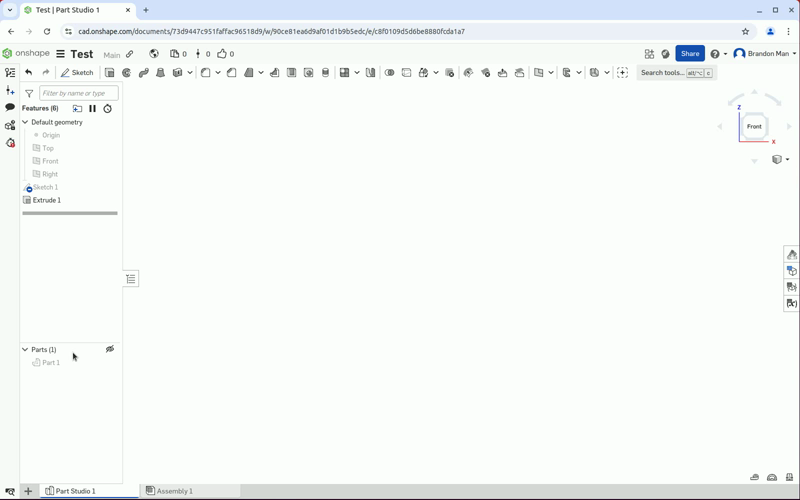
key_down(shift)
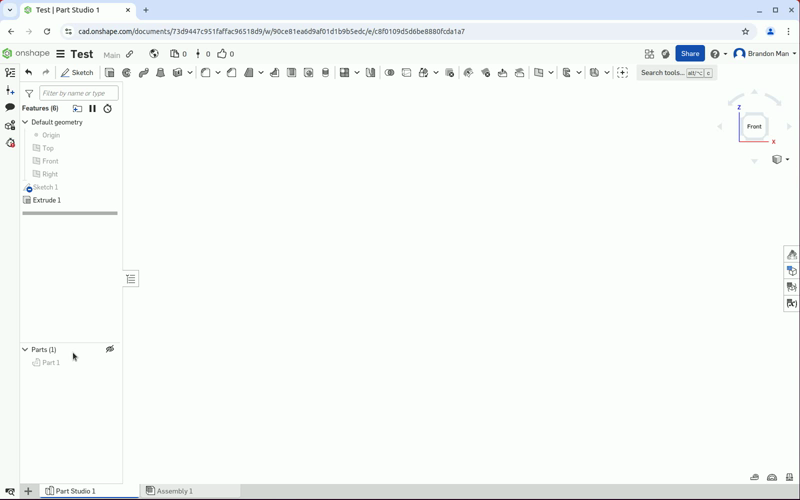
key(left)
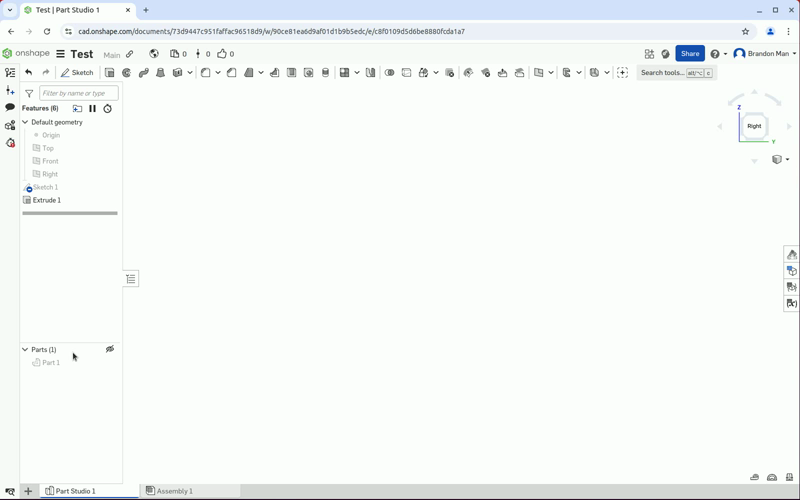
key_up(shift)
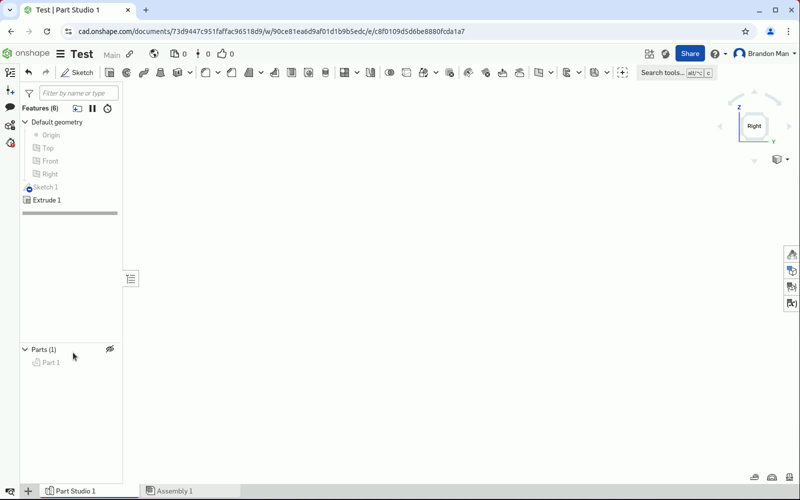
mouse_move(73, 352)
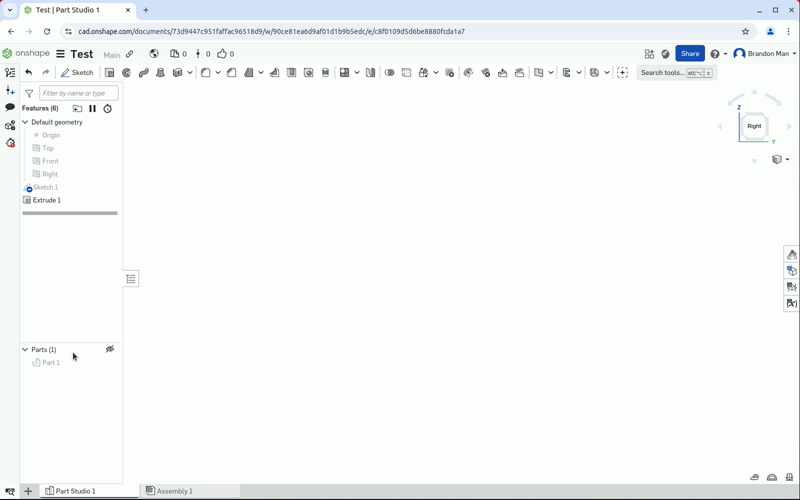
key(shift+y)
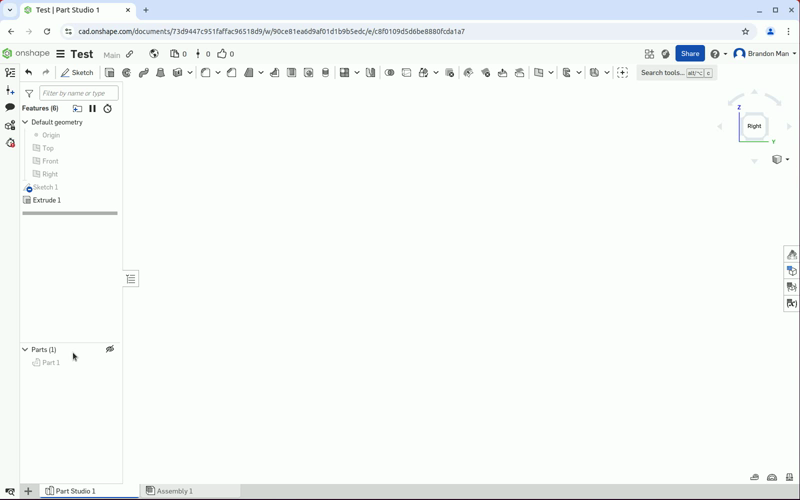
key(shift+s)
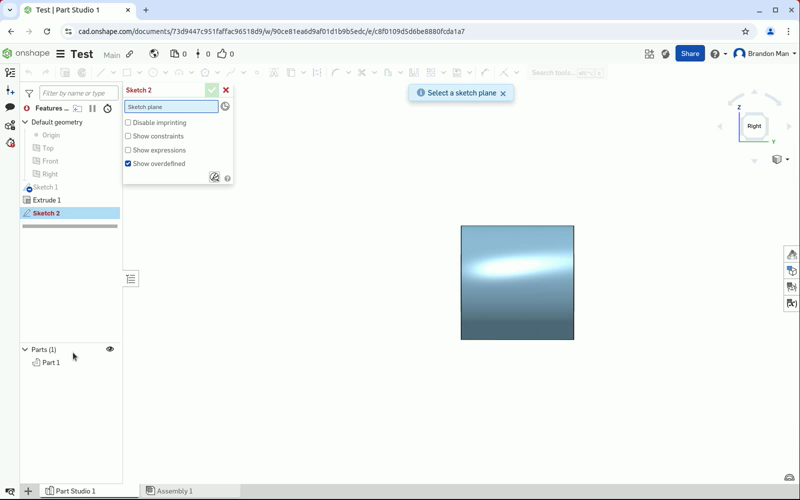
mouse_move(73, 176)
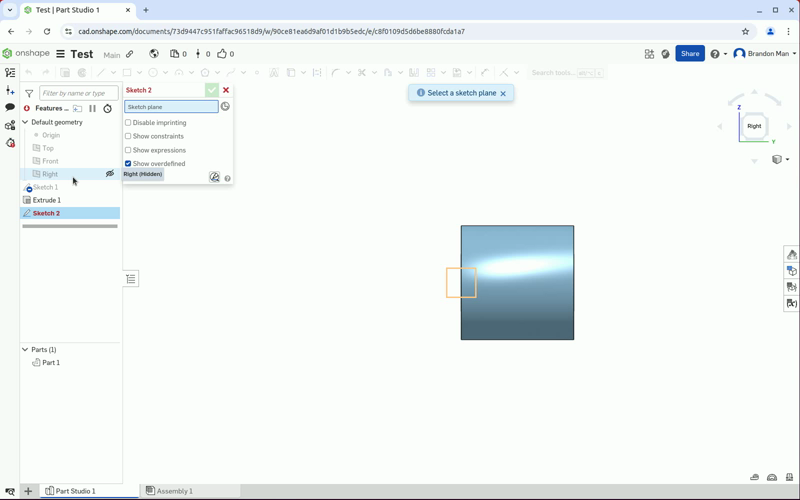
click(73, 176)
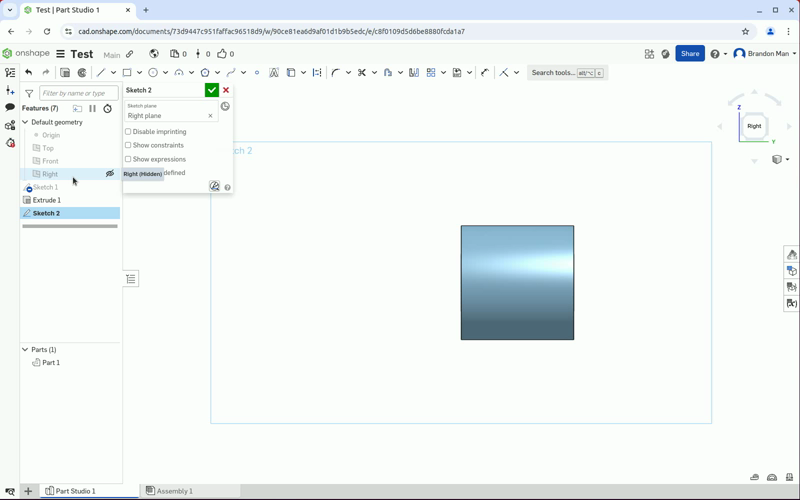
mouse_move(73, 352)
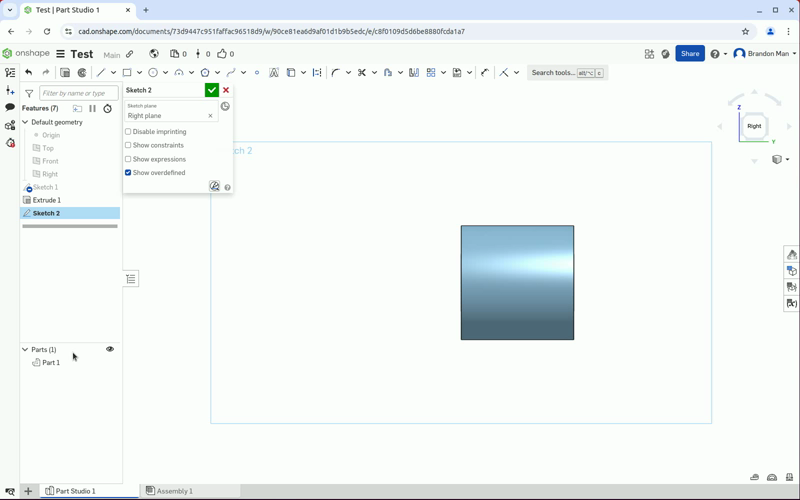
key(y)
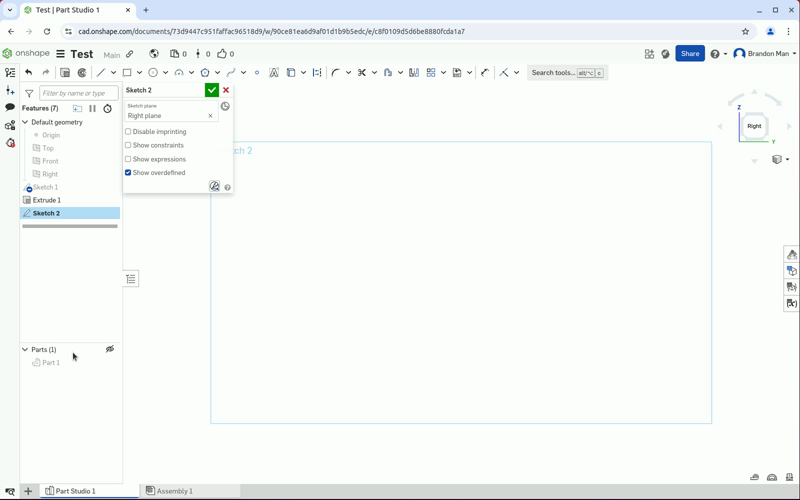
key(l)
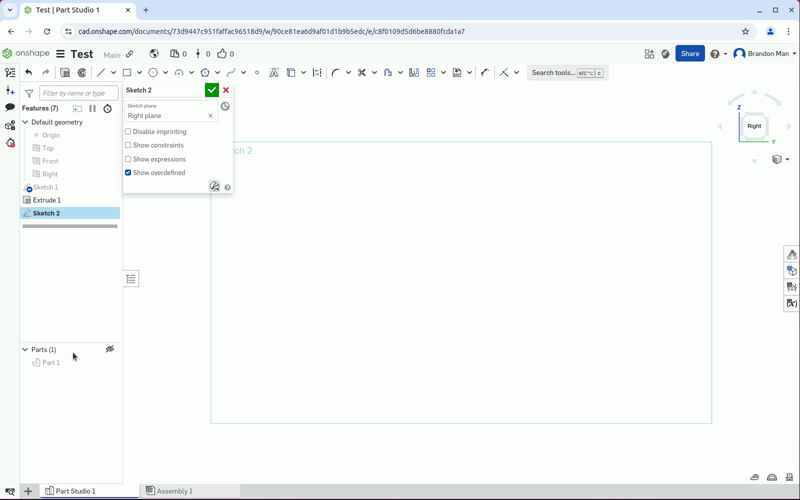
key_down(shift)
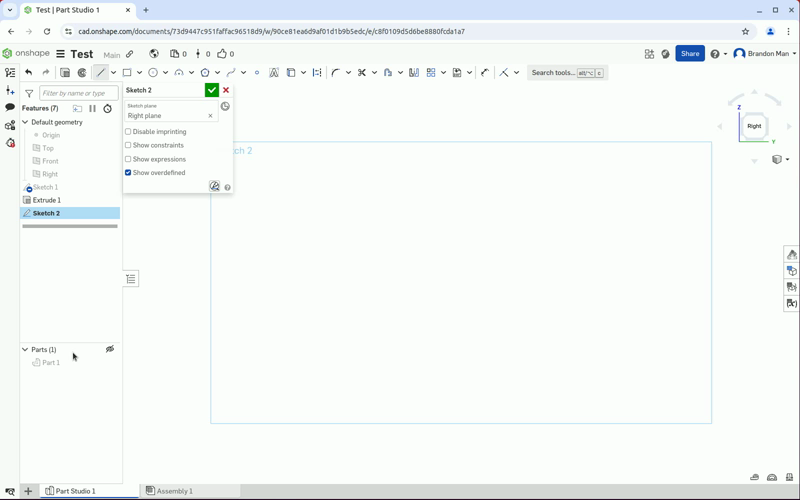
mouse_move(489, 337)
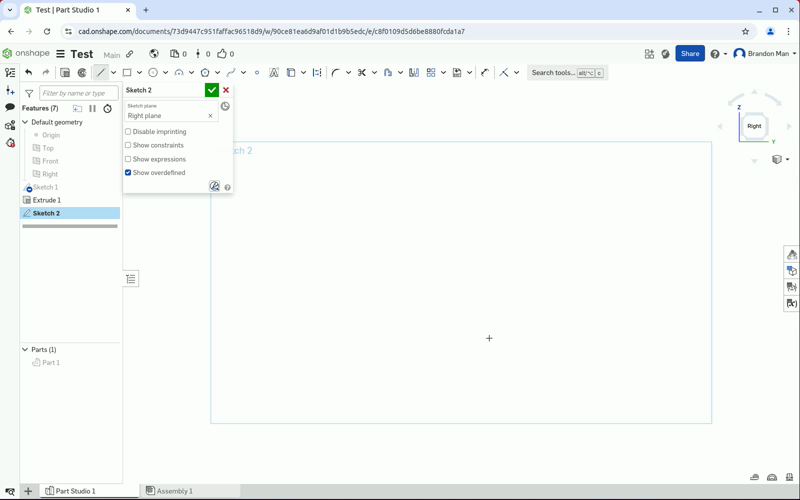
click(489, 337)
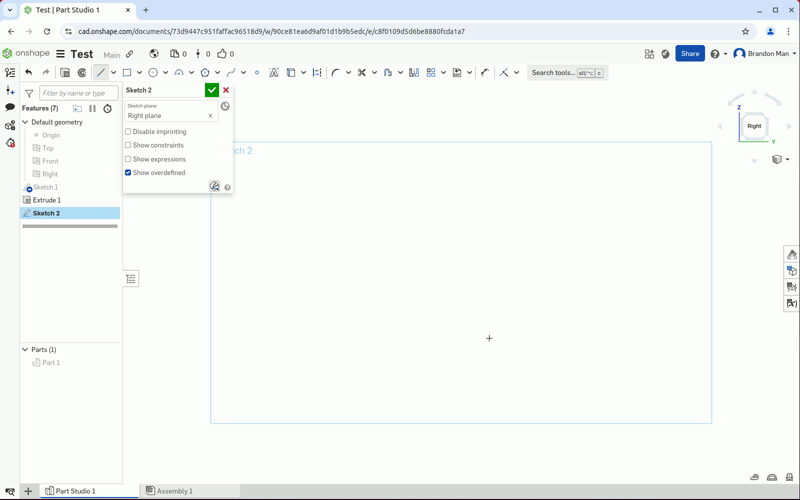
key_up(shift)
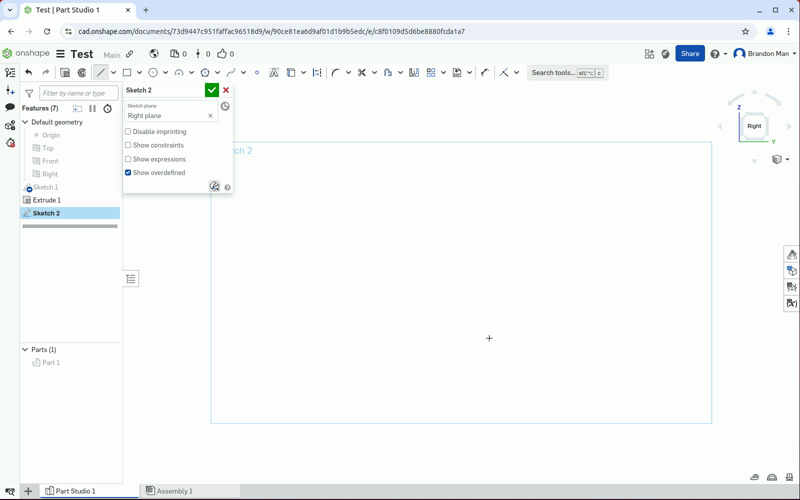
key_down(shift)
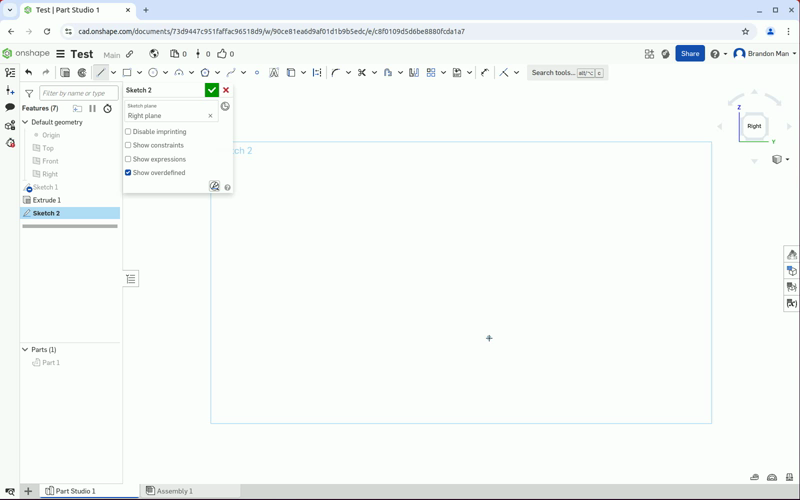
mouse_move(573, 338)
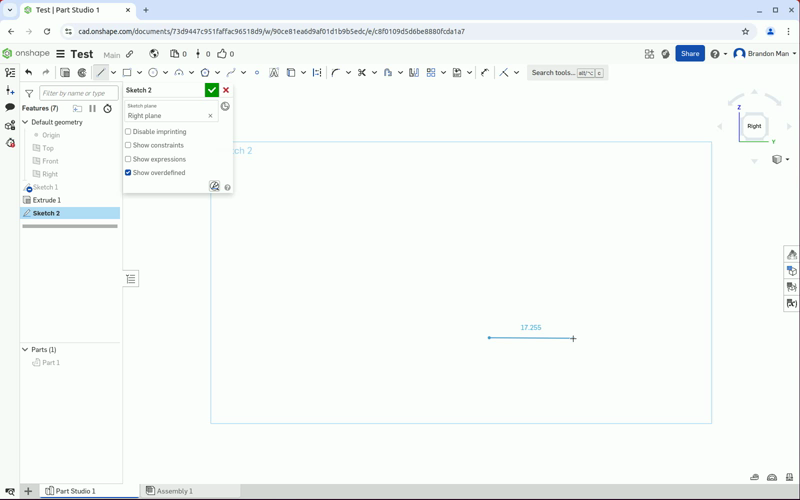
click(573, 338)
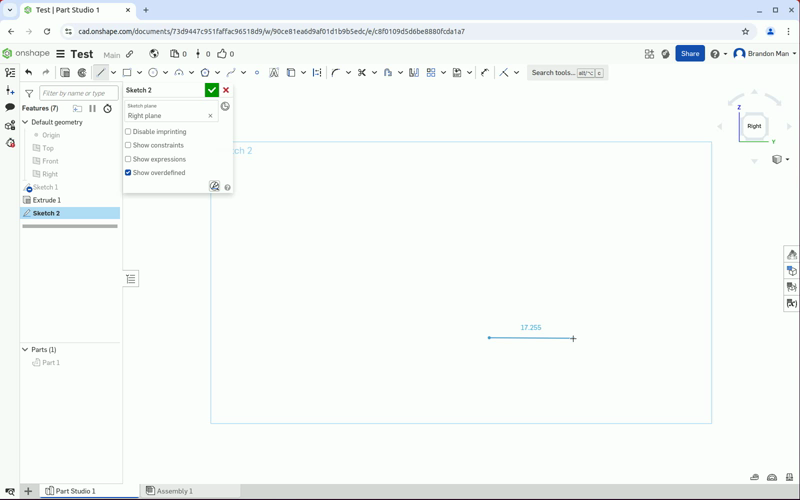
key_up(shift)
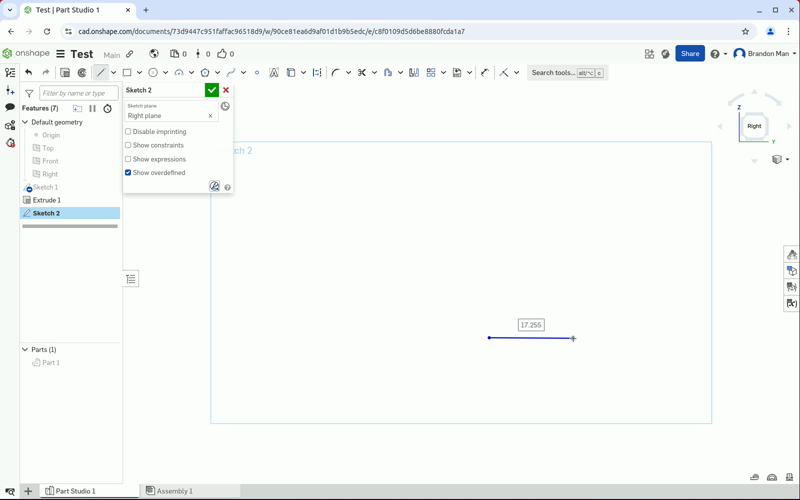
key_down(shift)
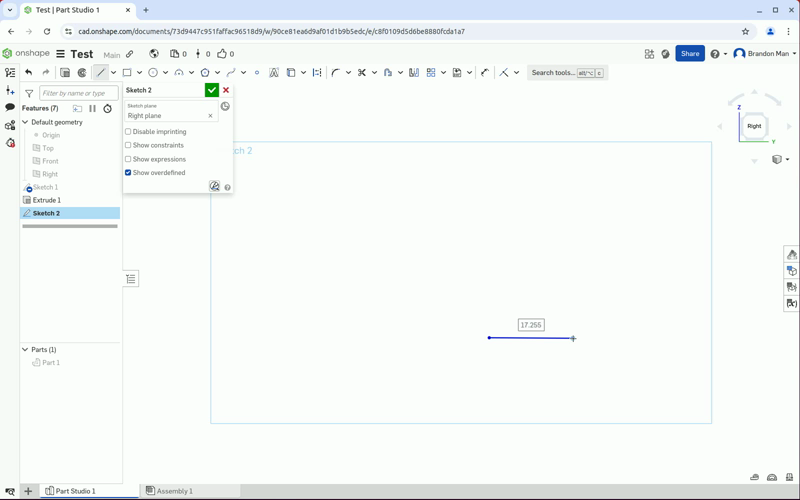
mouse_move(573, 225)
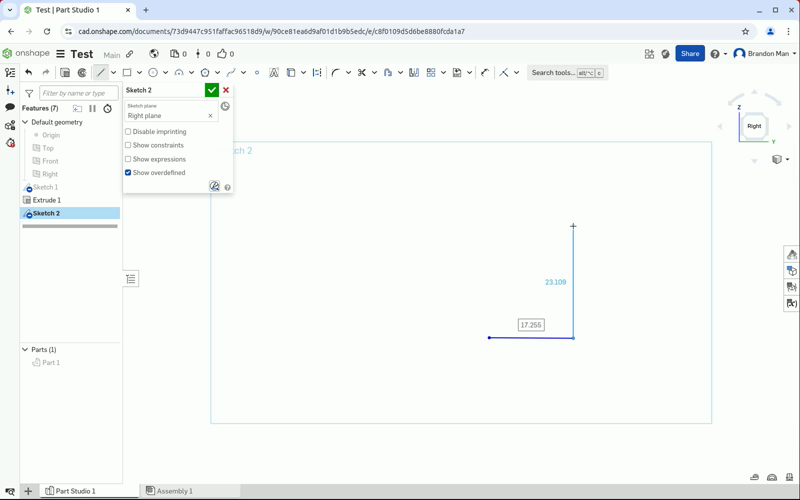
click(573, 225)
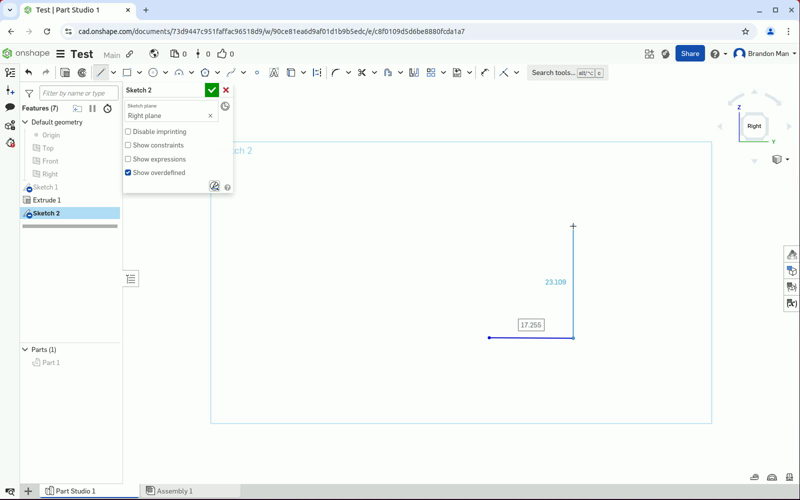
key_up(shift)
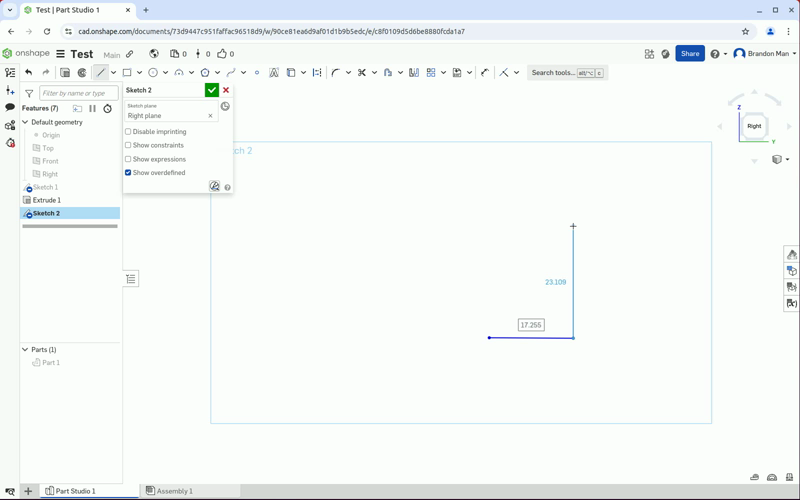
key_down(shift)
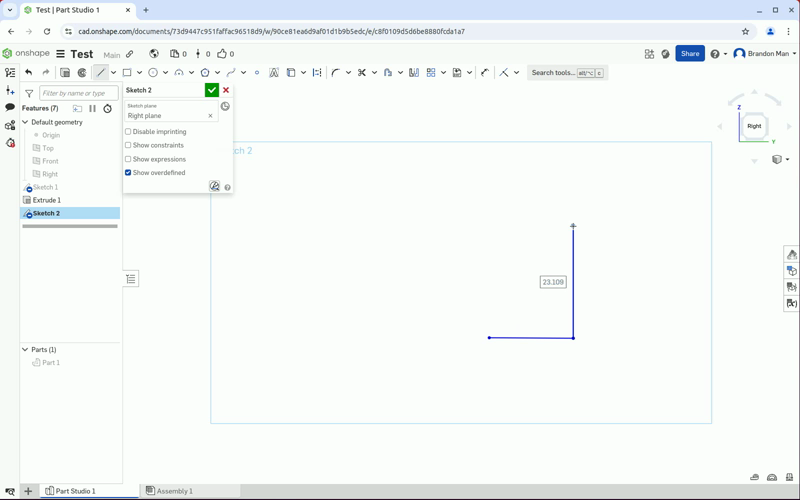
mouse_move(489, 225)
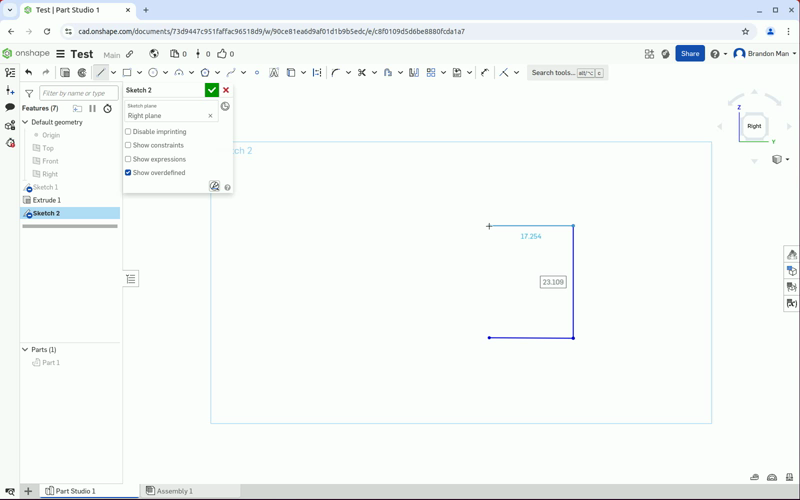
click(489, 225)
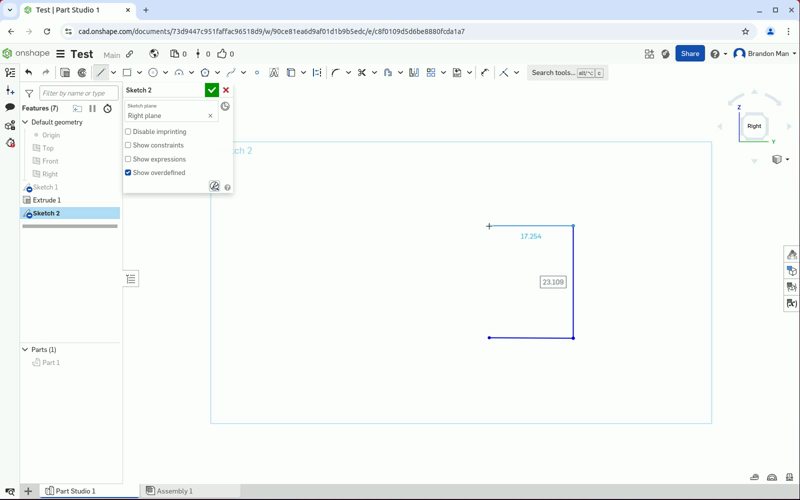
key_up(shift)
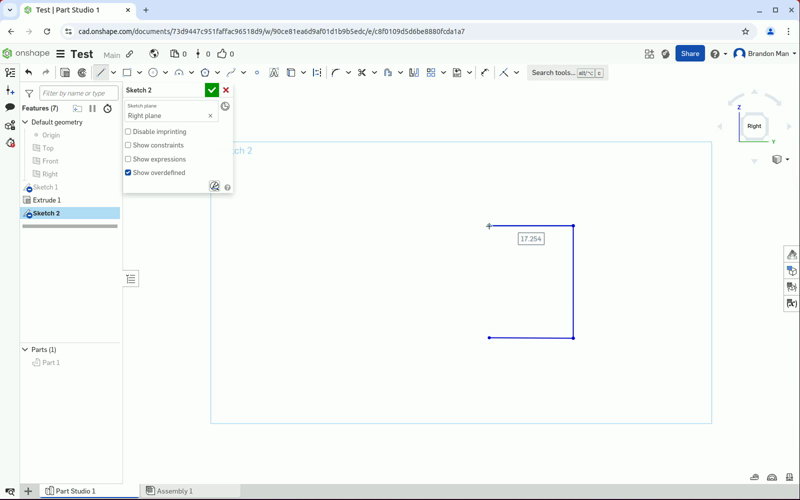
key_down(shift)
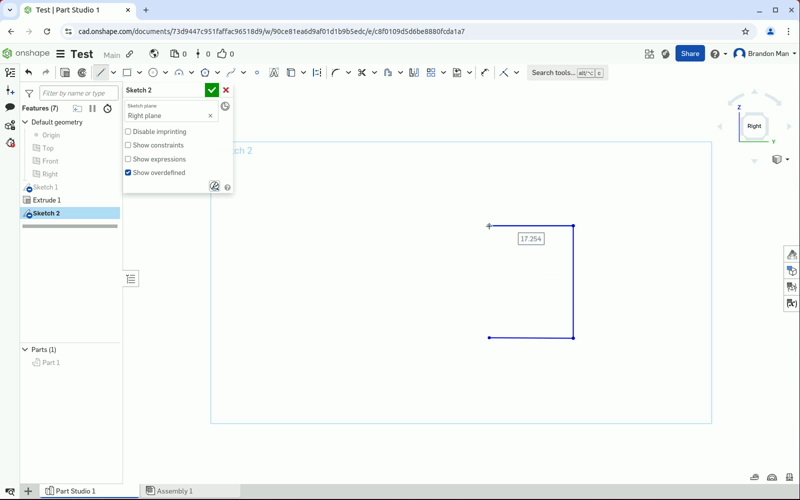
mouse_move(489, 337)
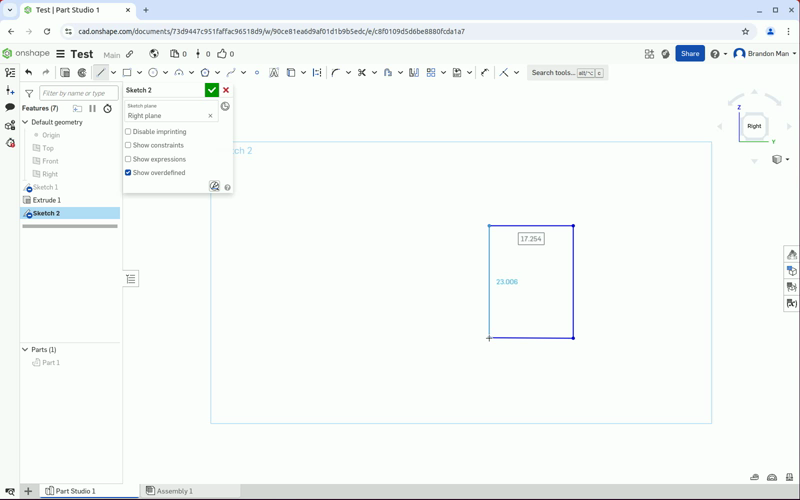
key_up(shift)
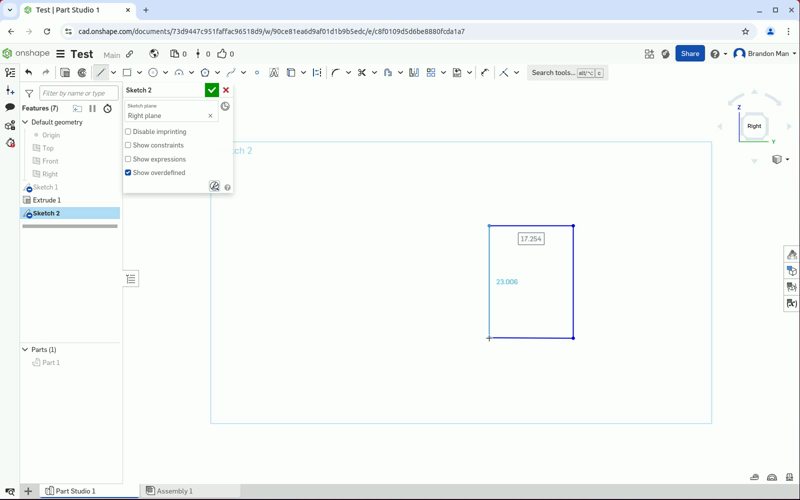
click(489, 337)
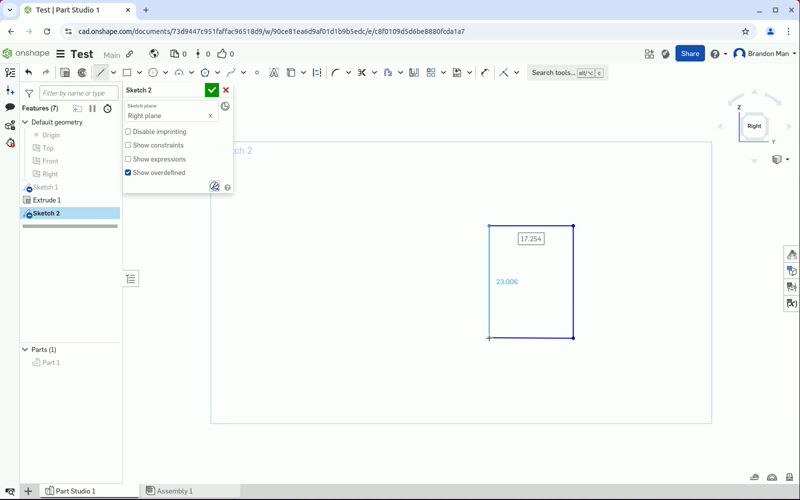
key(esc)
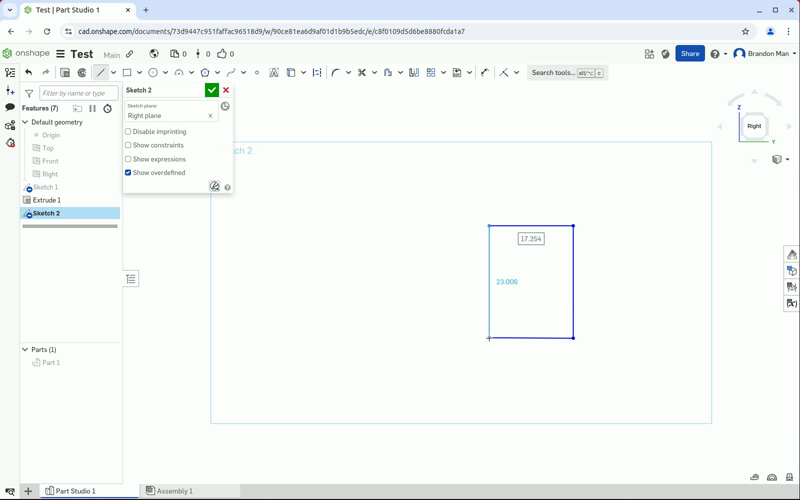
mouse_move(527, 271)
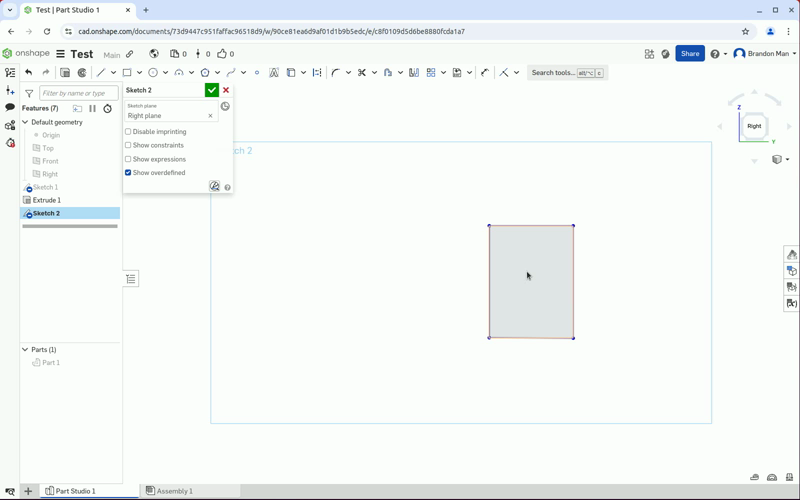
click(527, 271)
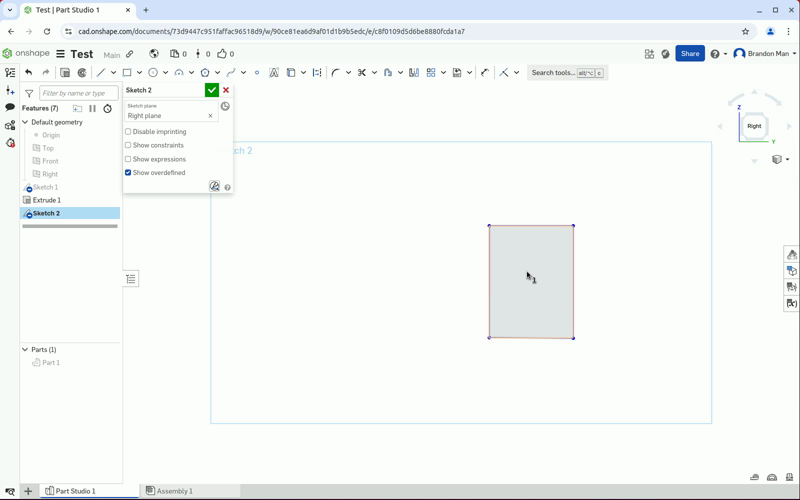
mouse_move(73, 352)
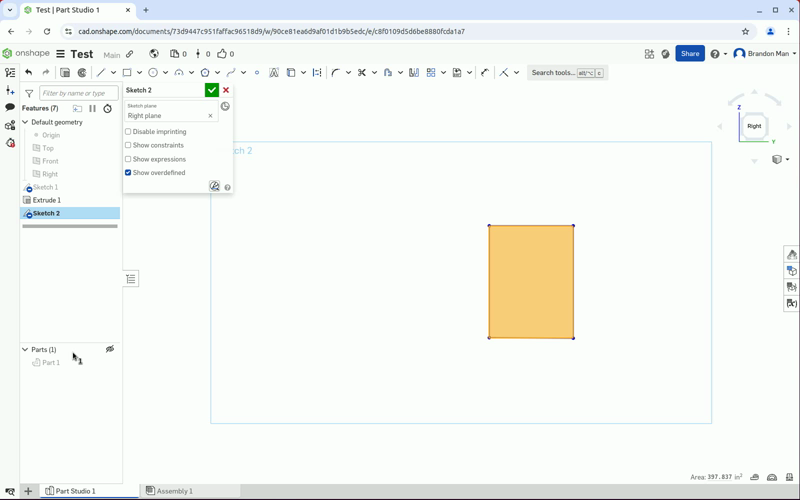
key(shift+y)
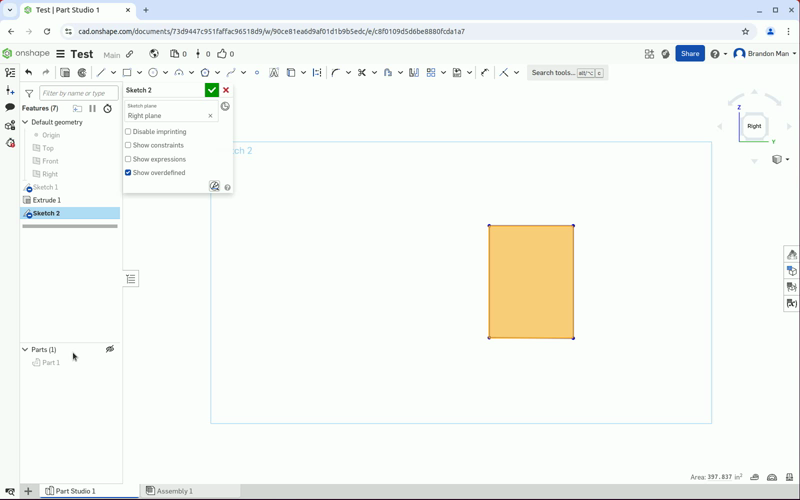
key(shift+e)
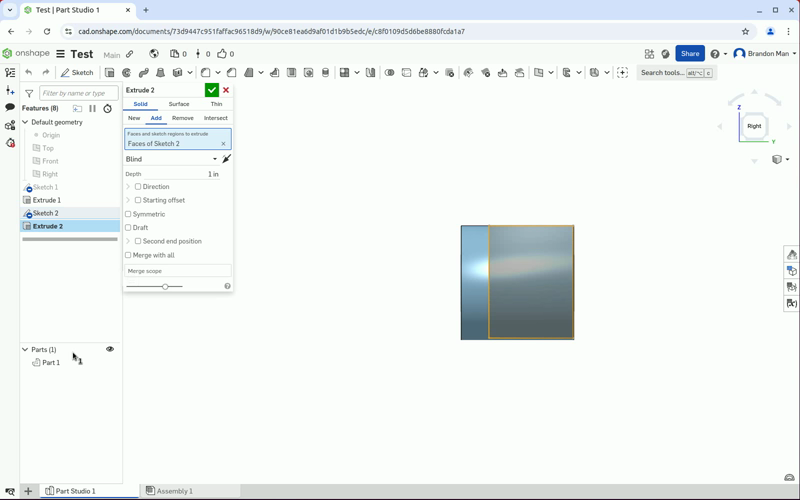
mouse_move(143, 106)
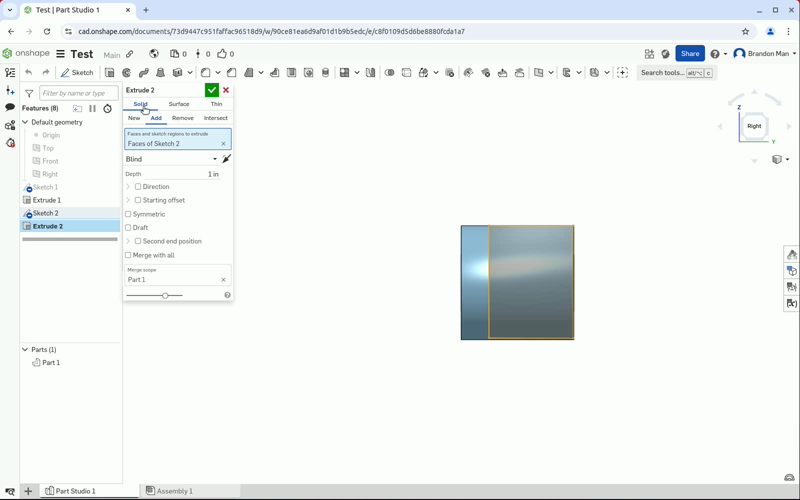
click(143, 106)
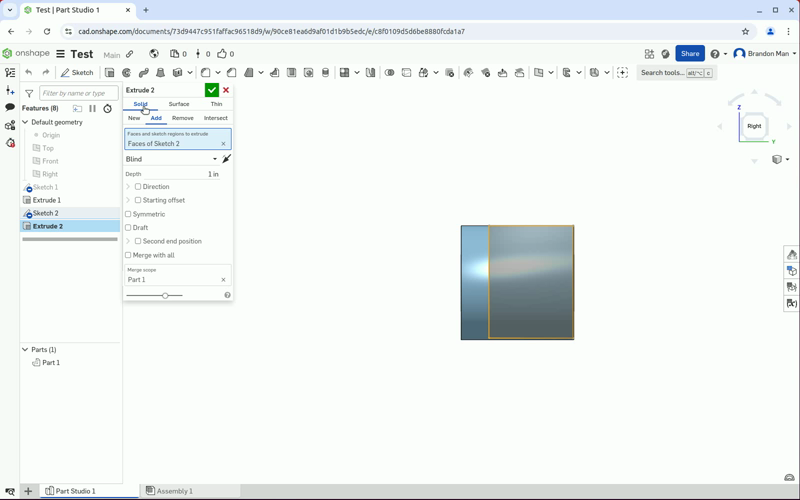
mouse_move(137, 120)
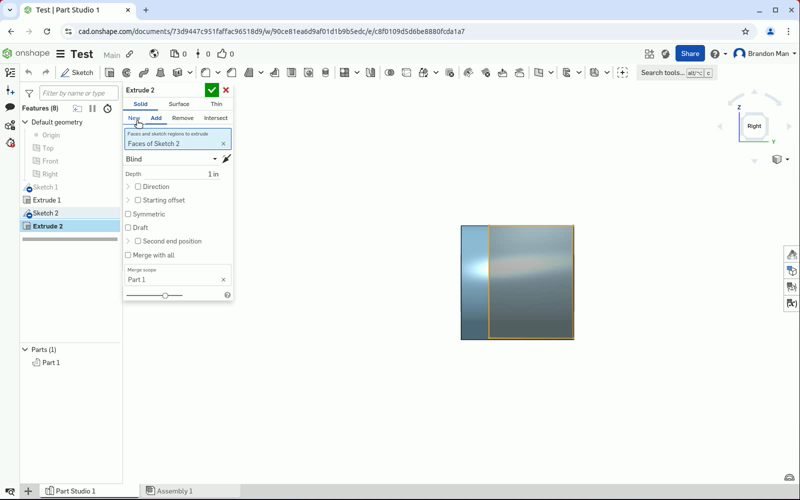
click(137, 120)
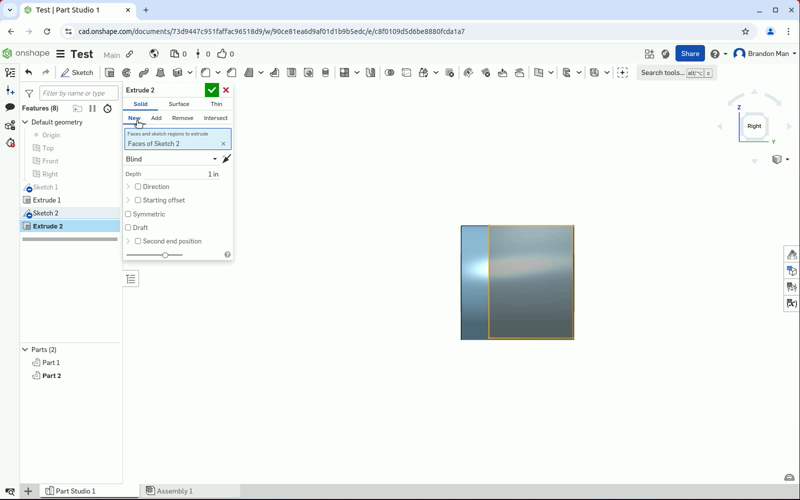
key(tab, 4)
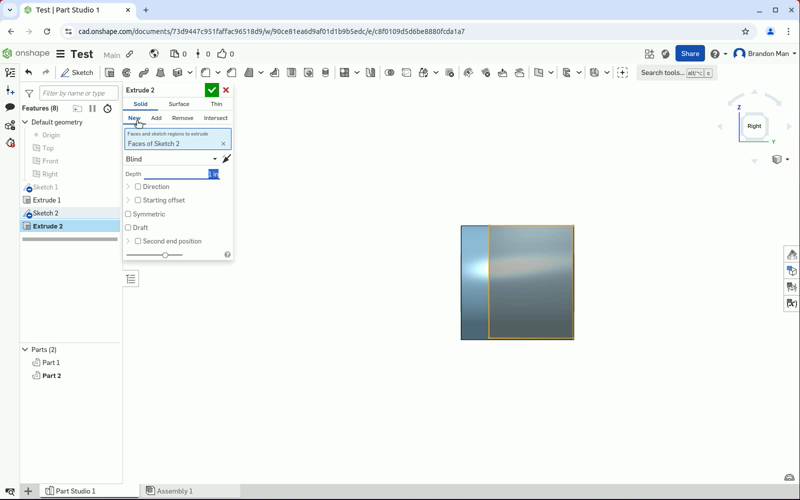
text(23.108)
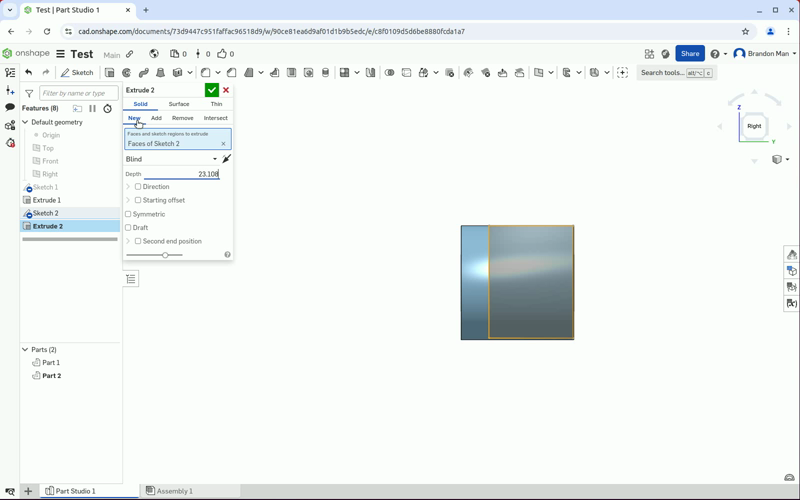
key(enter)
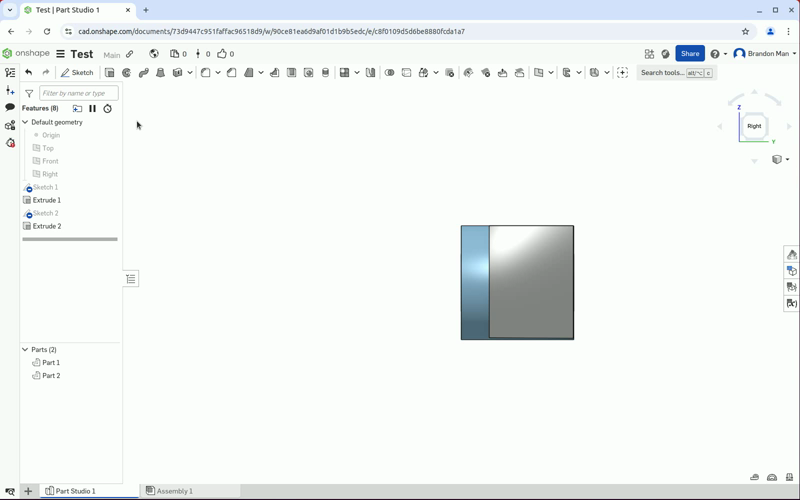
key(shift+h)
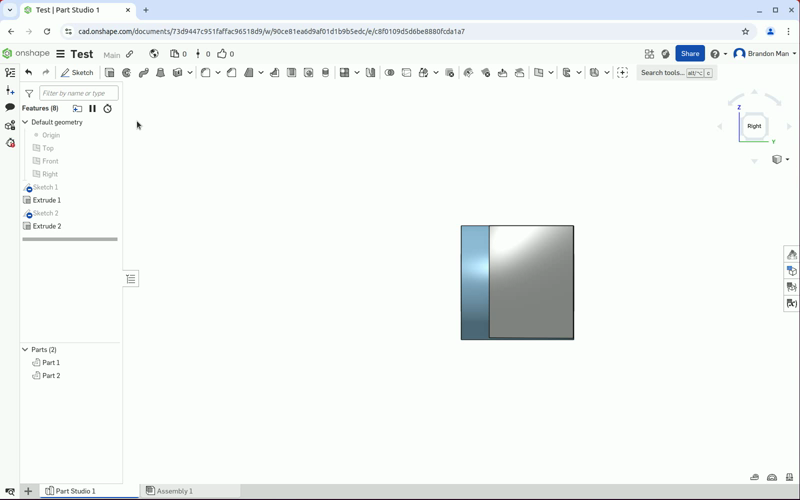
key(shift+h)
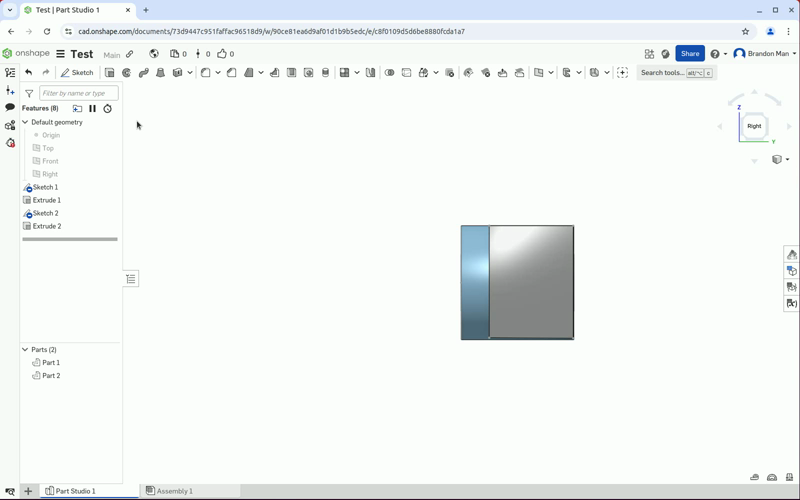
key(shift+7)
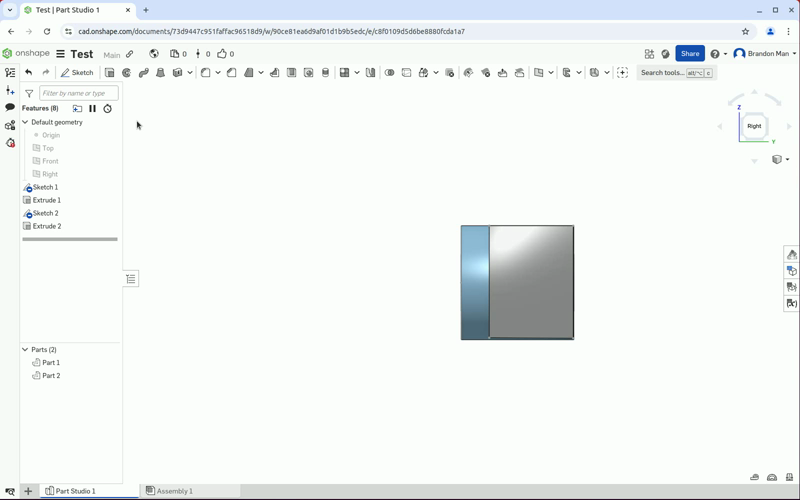
key(right, 2)
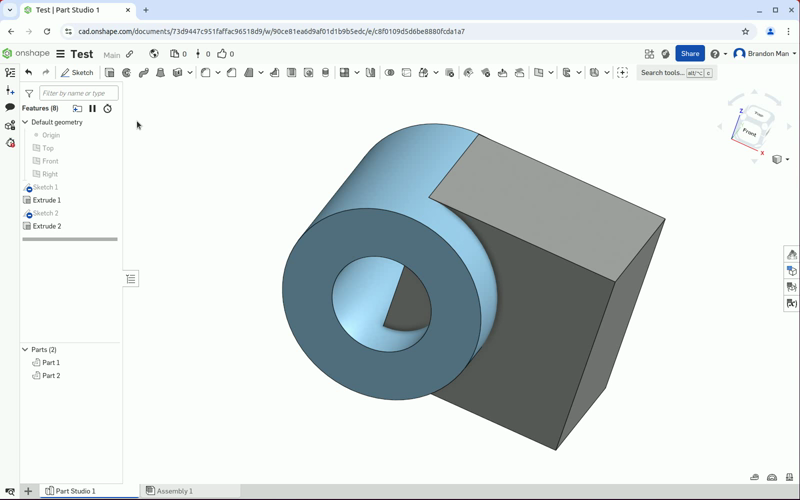
key(down, 2)
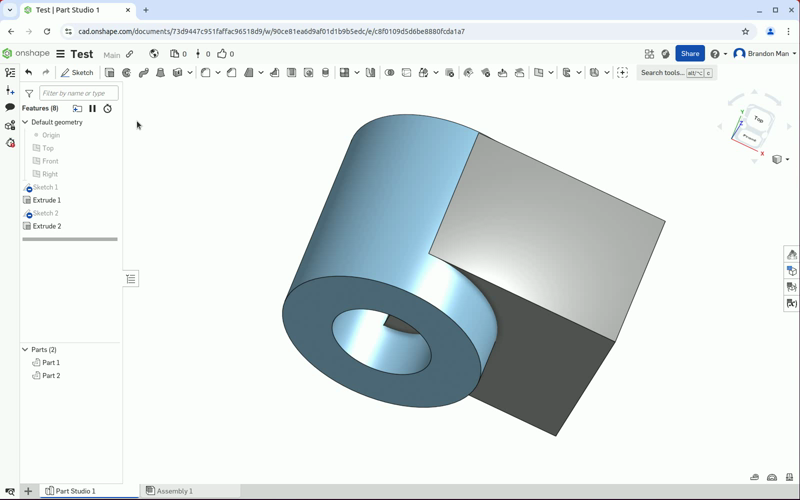
key(up, 2)
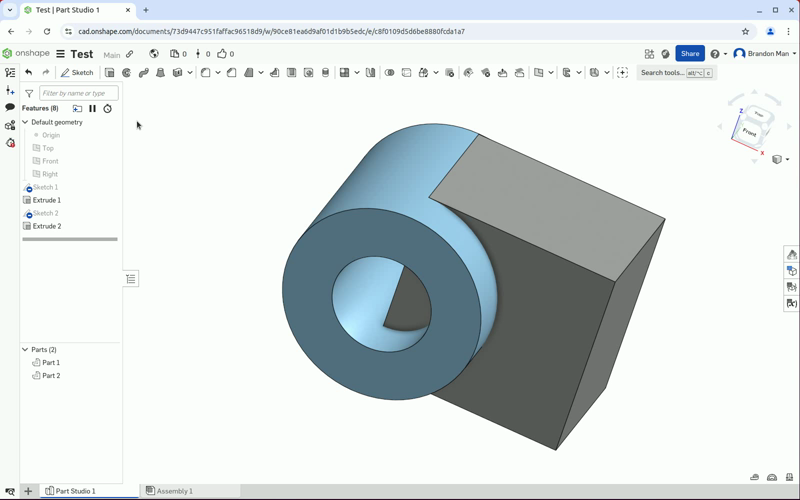
key(left, 2)
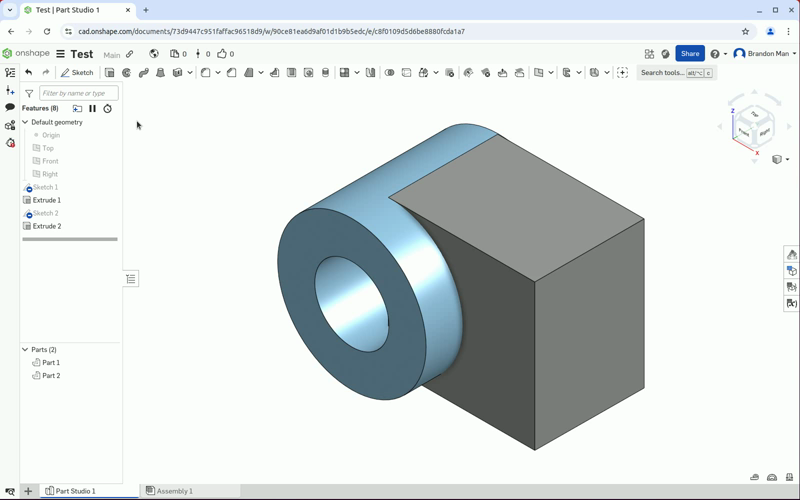
mouse_move(73, 189)
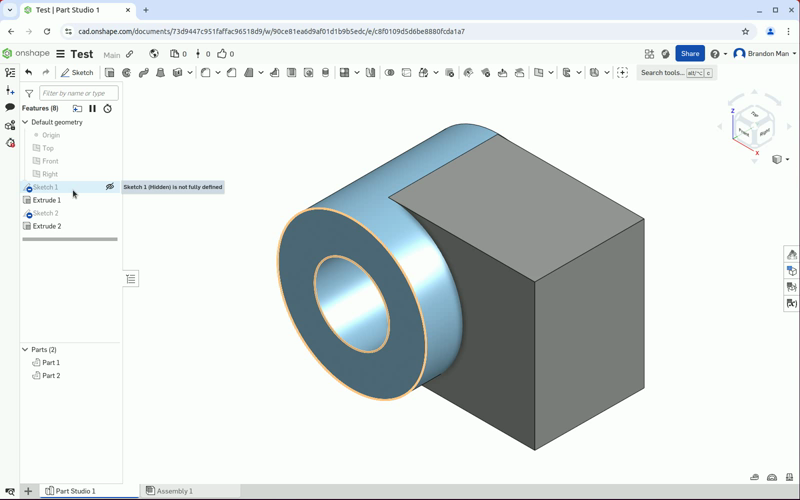
click(73, 189)